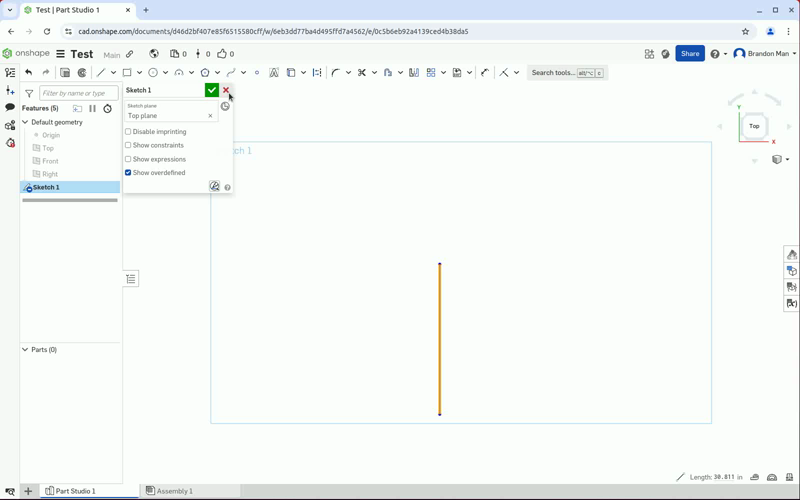
key(shift+h)
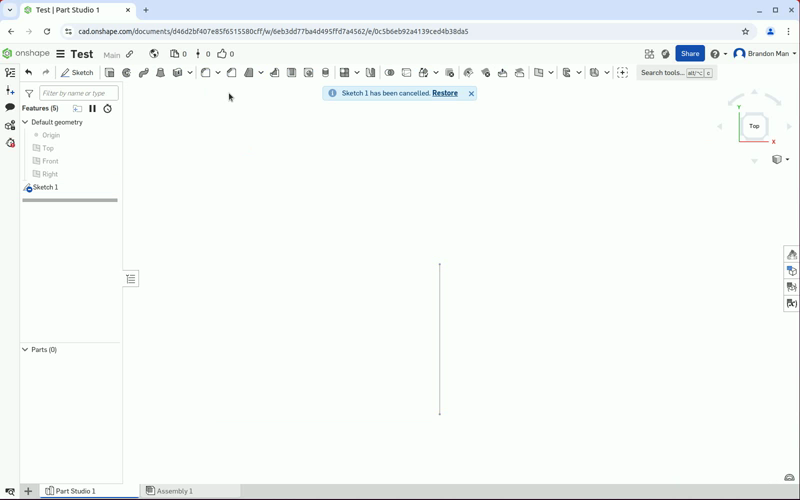
key(shift+s)
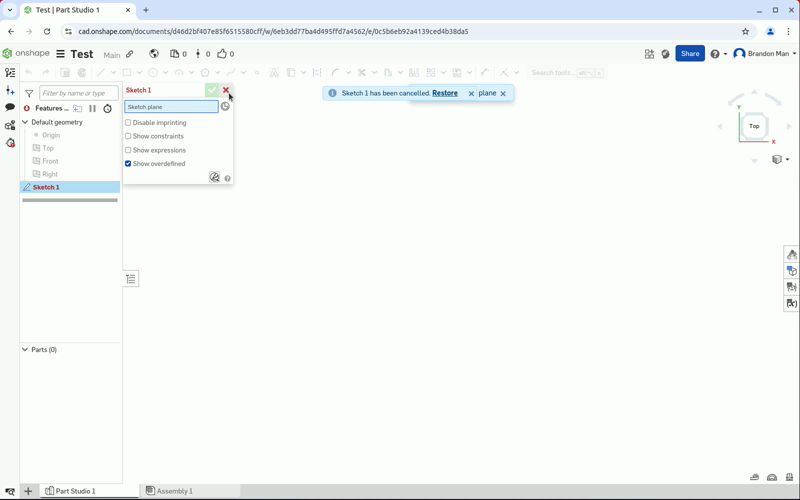
mouse_move(73, 150)
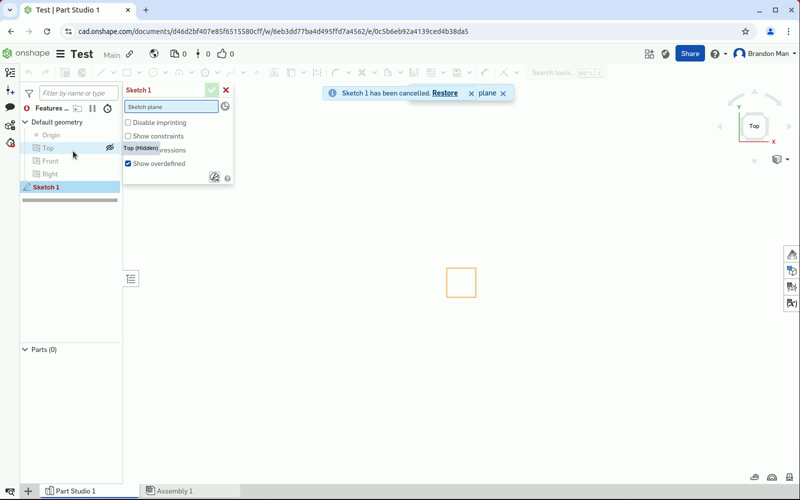
click(73, 150)
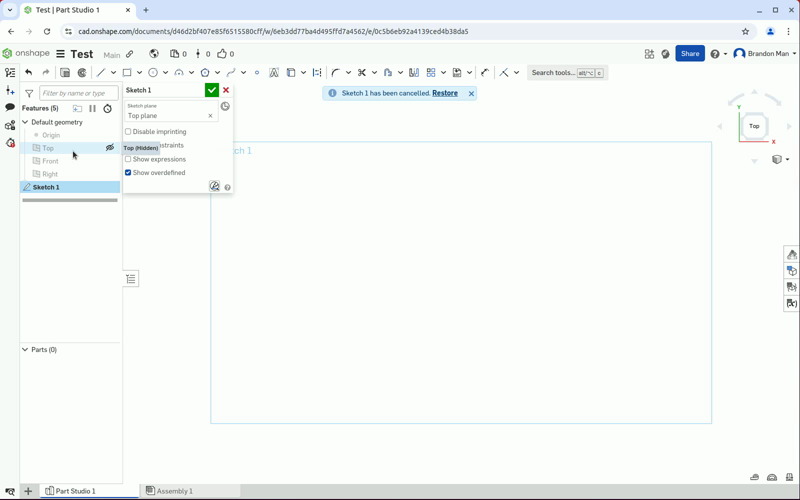
mouse_move(73, 352)
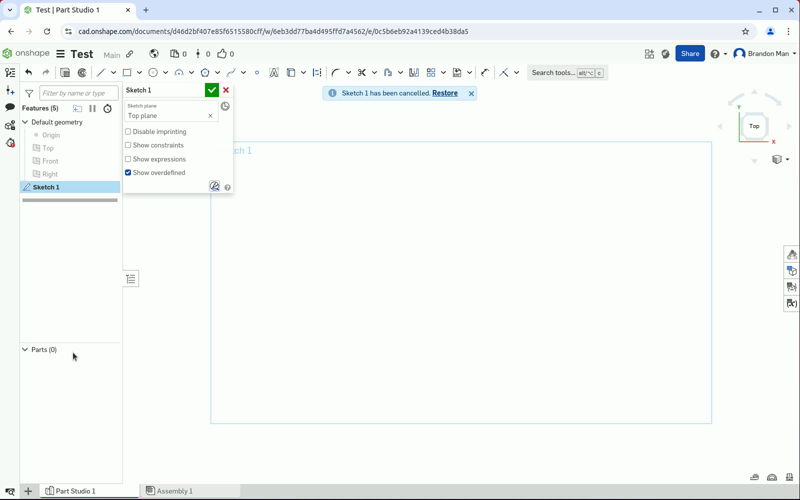
key(y)
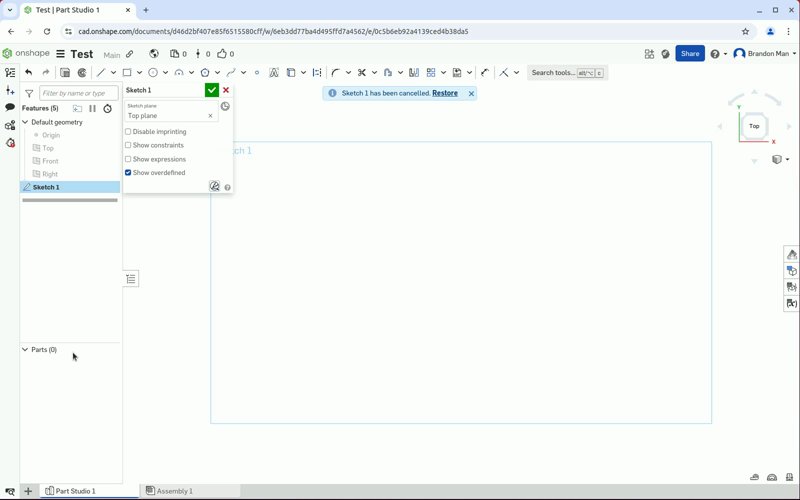
key(c)
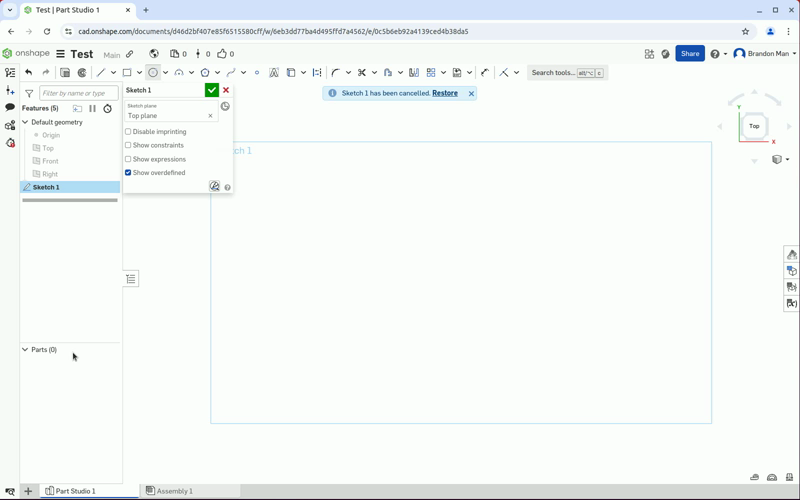
key_down(shift)
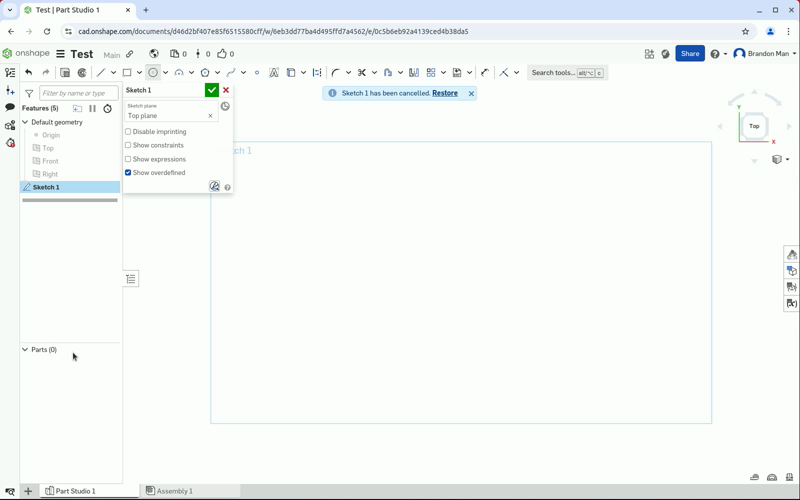
mouse_move(461, 282)
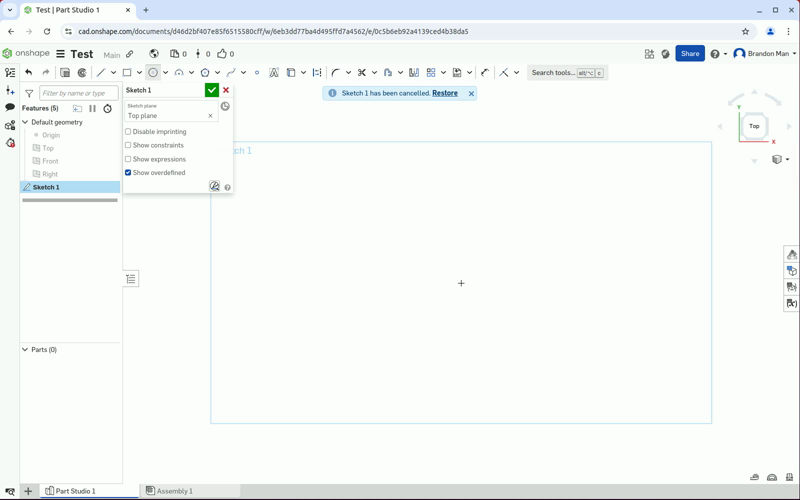
click(461, 282)
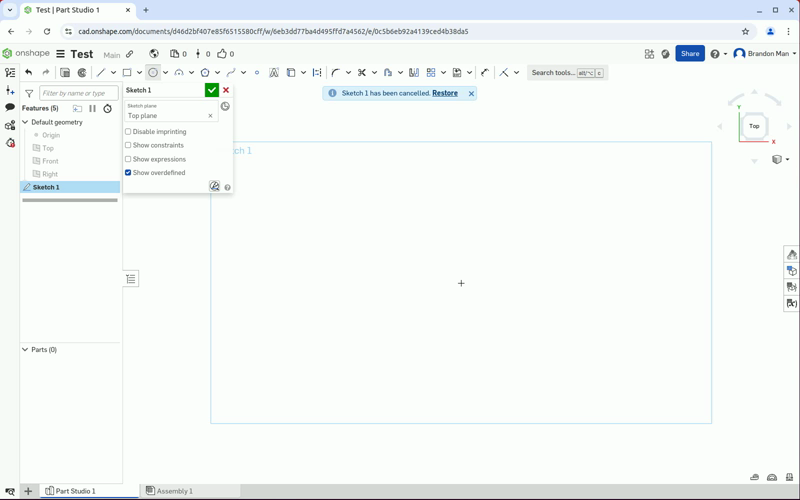
key_up(shift)
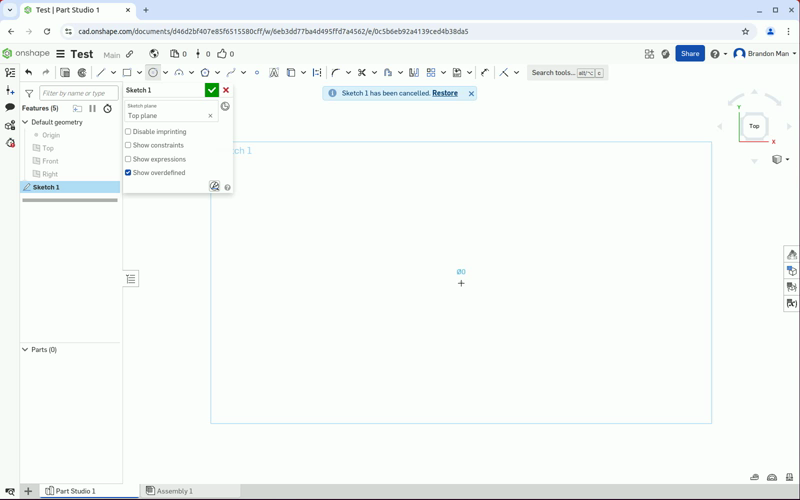
mouse_move(495, 282)
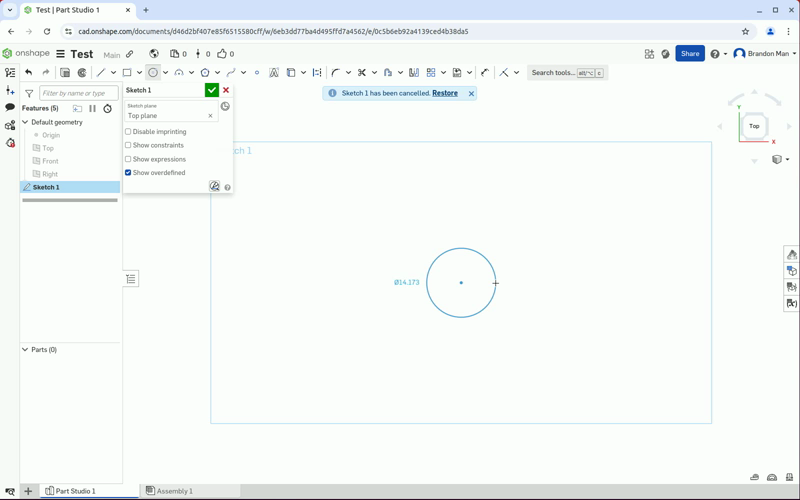
click(495, 282)
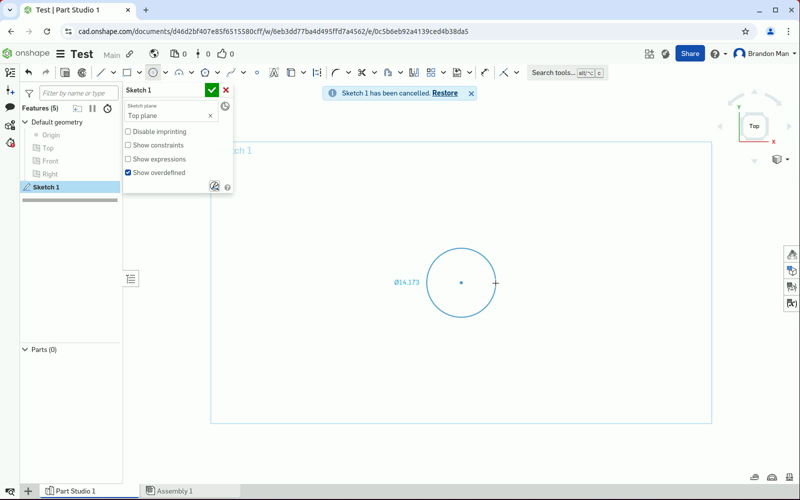
key(esc)
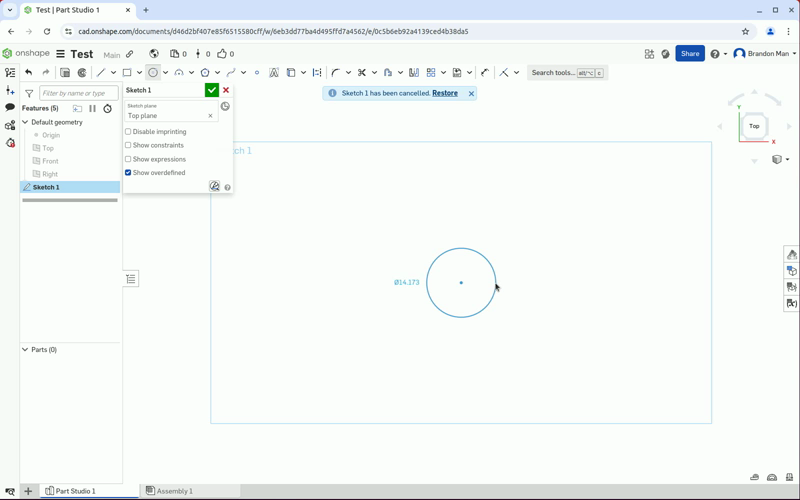
key(c)
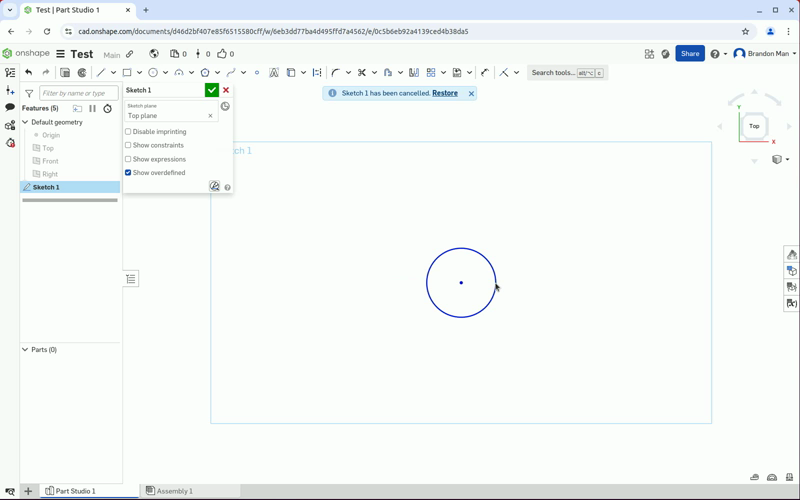
key_down(shift)
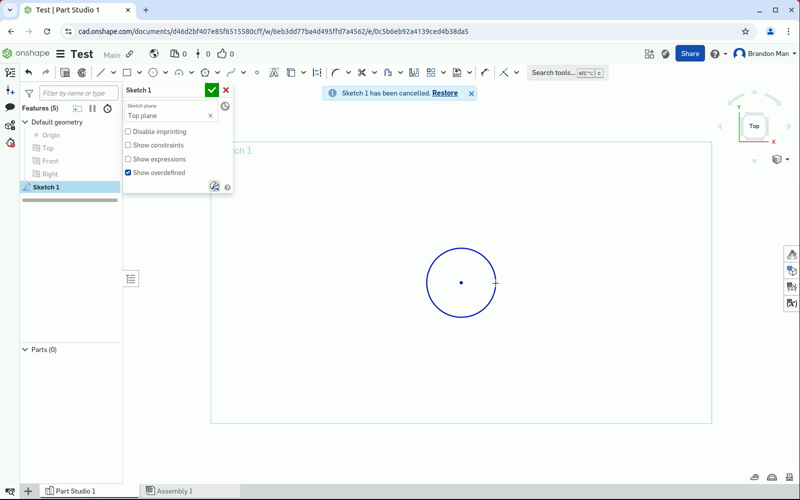
mouse_move(461, 282)
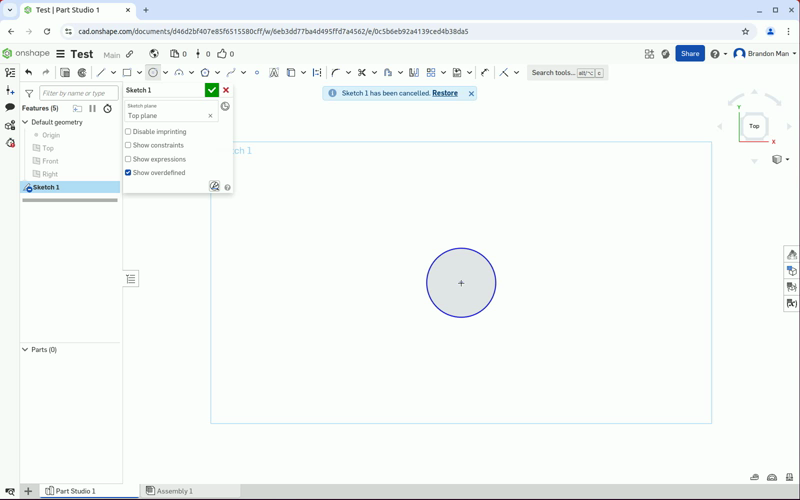
click(461, 282)
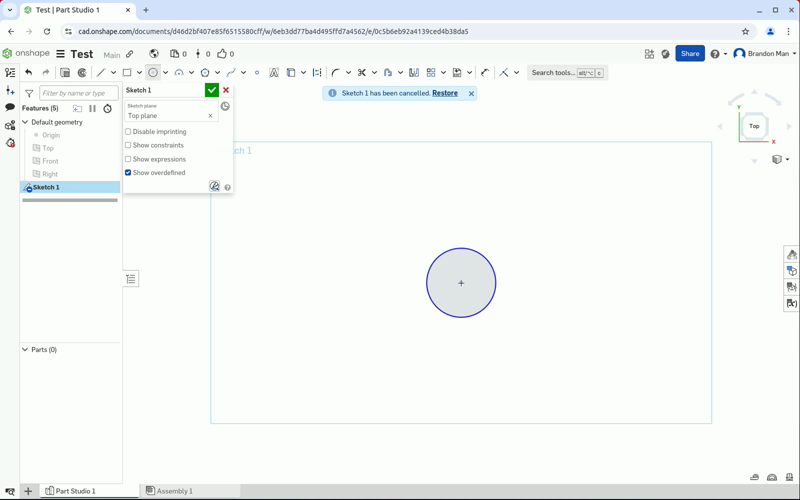
key_up(shift)
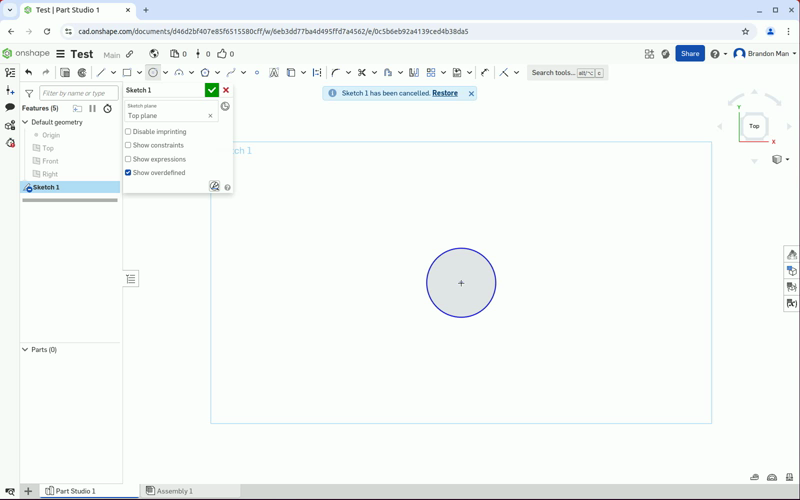
mouse_move(484, 282)
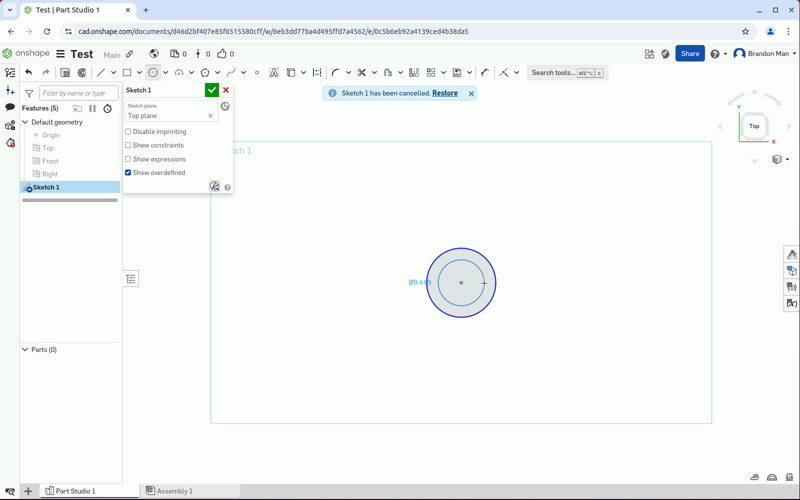
click(484, 282)
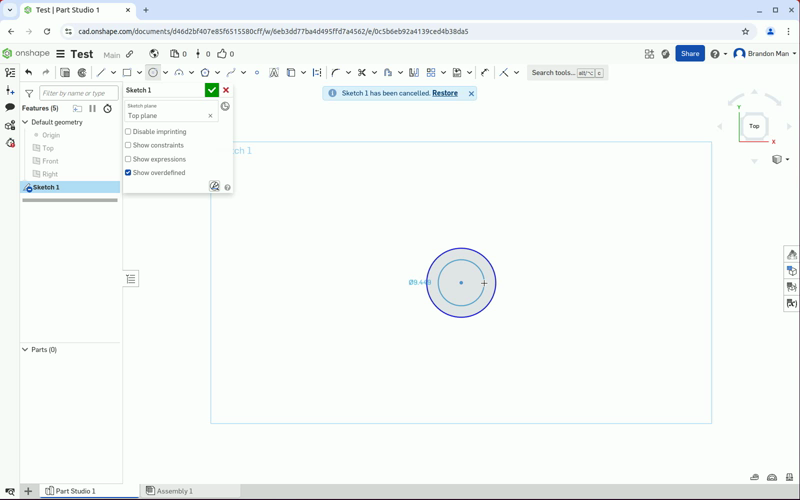
key(esc)
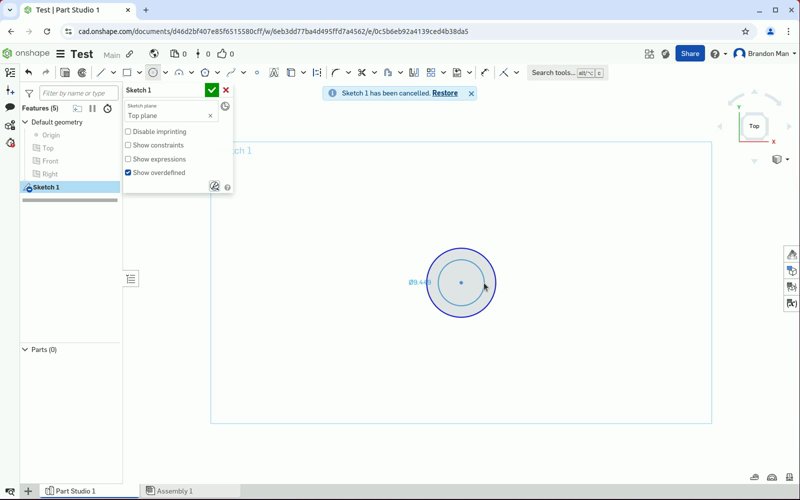
mouse_move(486, 274)
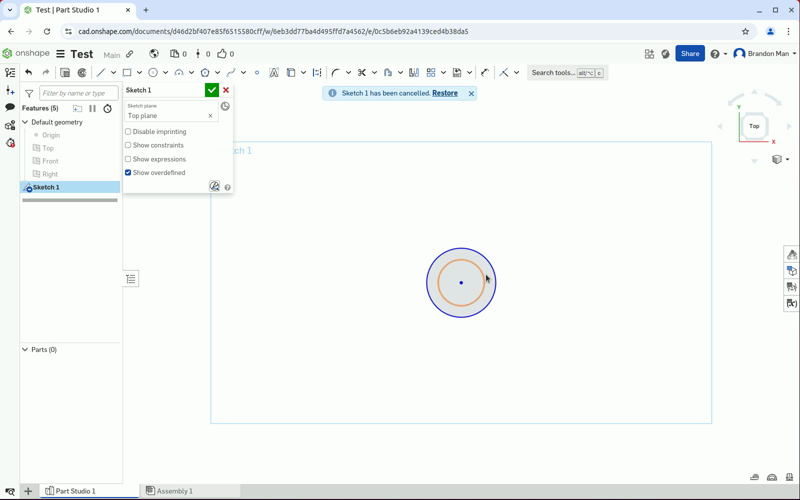
click(486, 274)
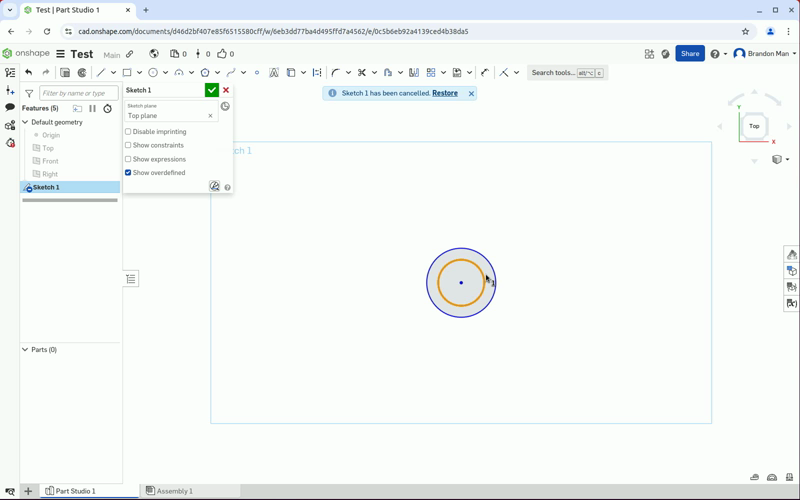
mouse_move(73, 352)
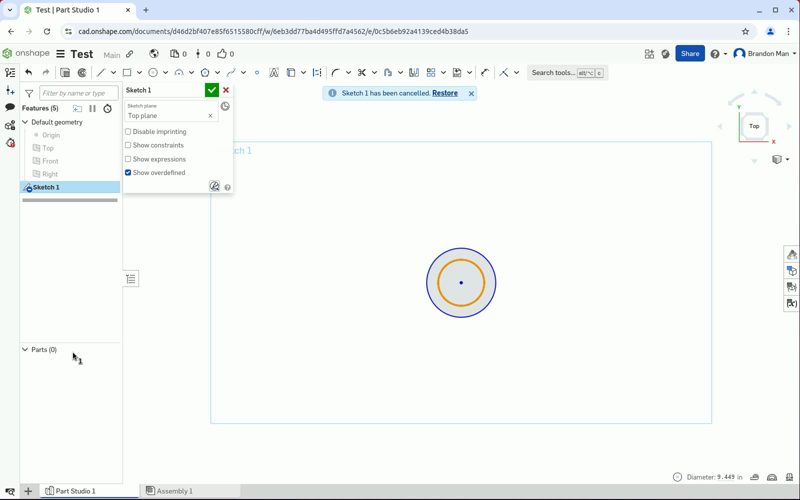
key(shift+y)
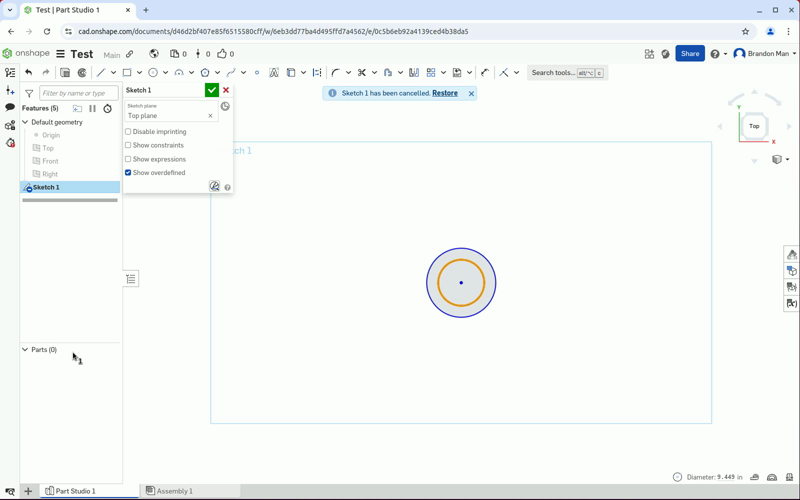
key(shift+e)
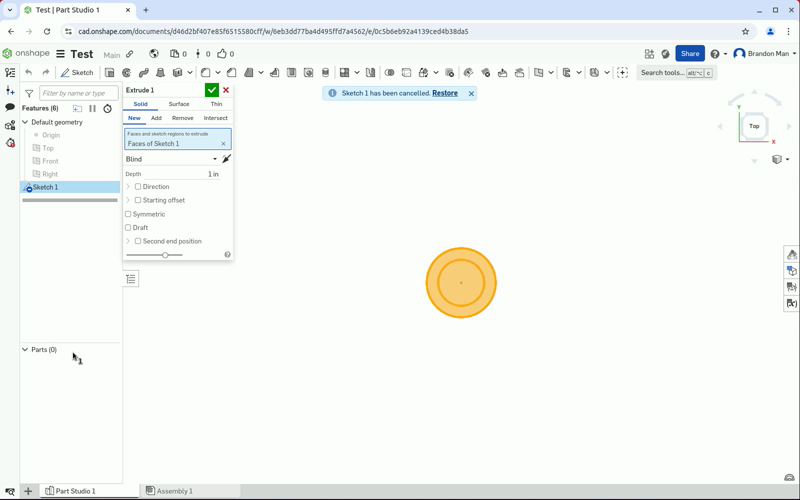
mouse_move(143, 106)
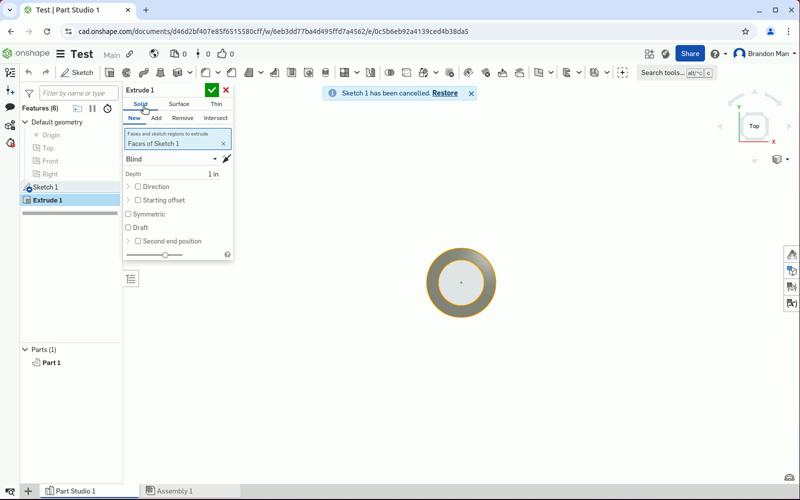
click(143, 106)
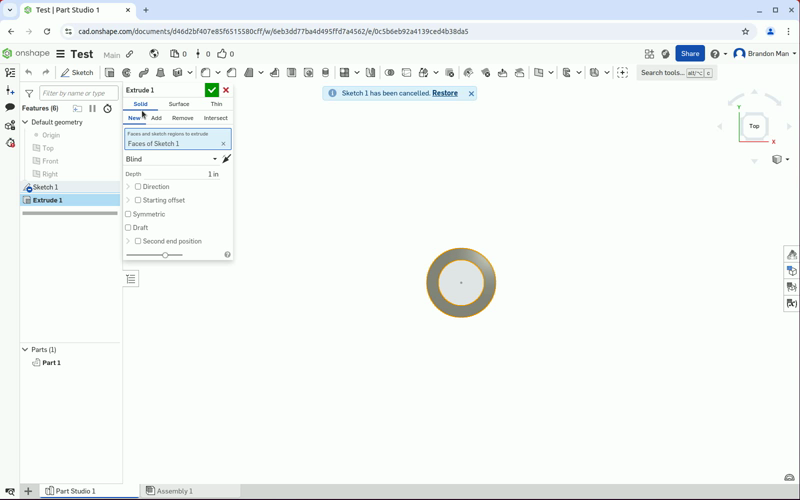
mouse_move(137, 120)
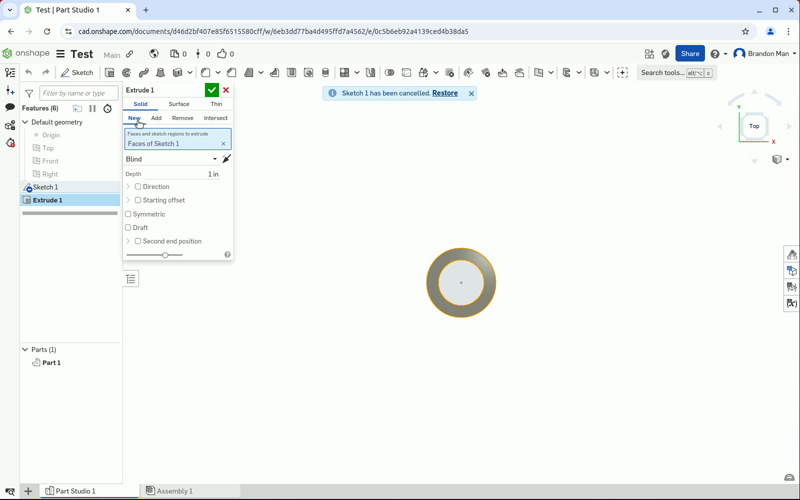
click(137, 120)
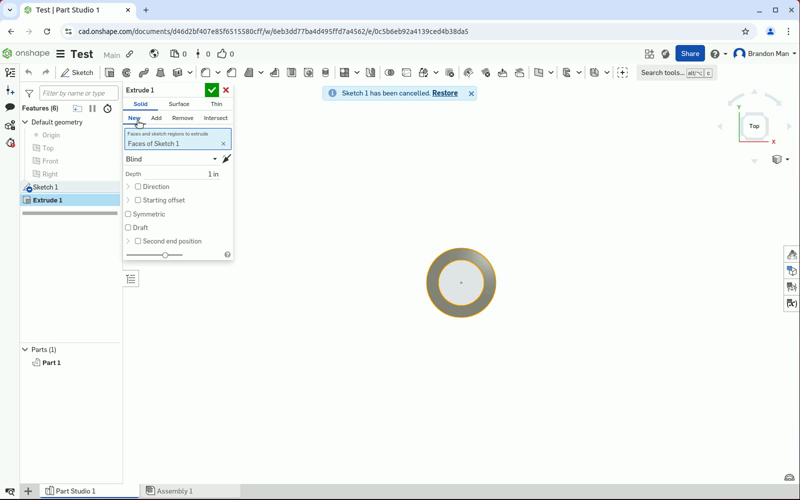
key(tab, 4)
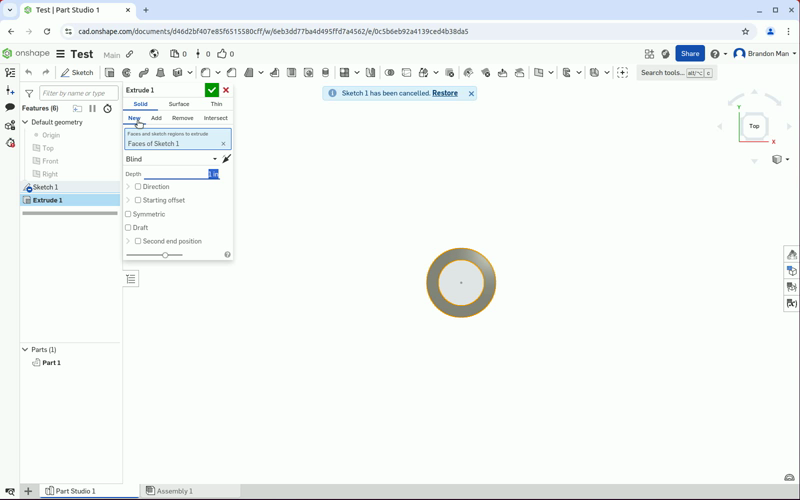
text(23.108)
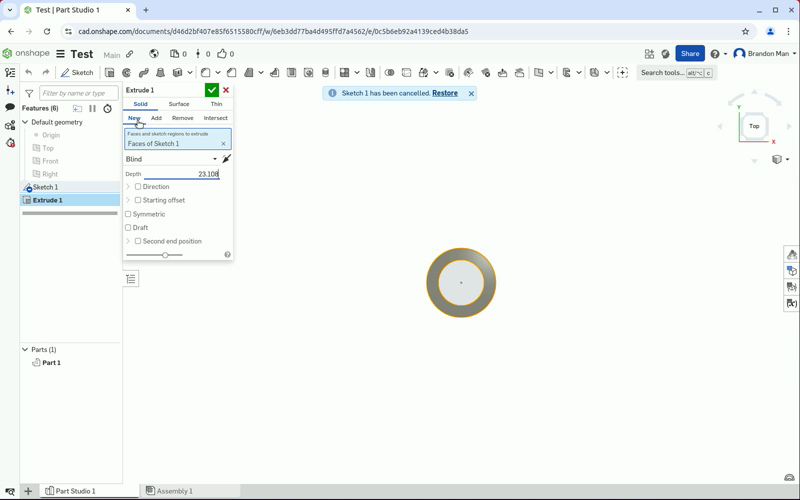
key(enter)
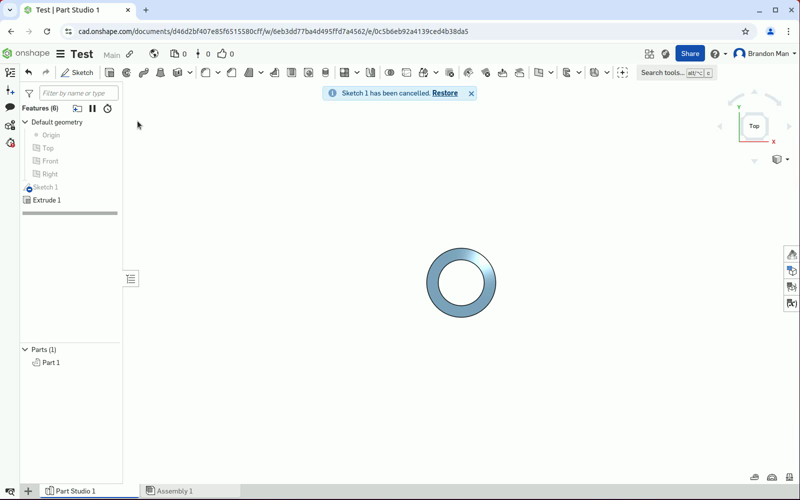
key(shift+h)
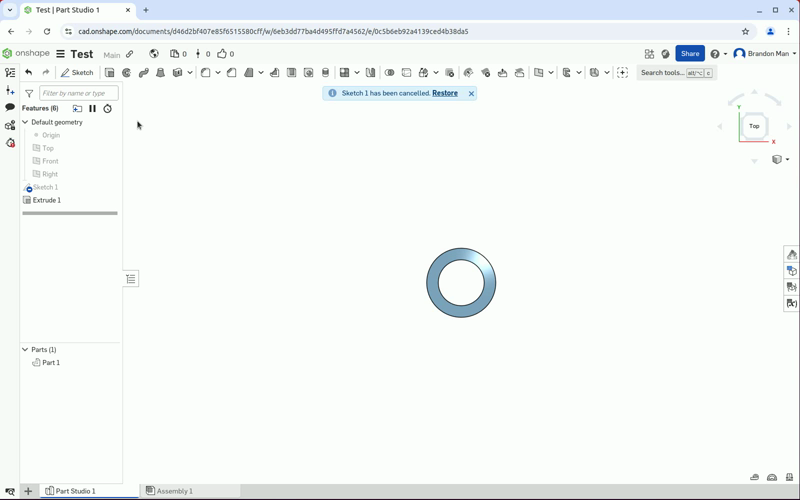
key(shift+h)
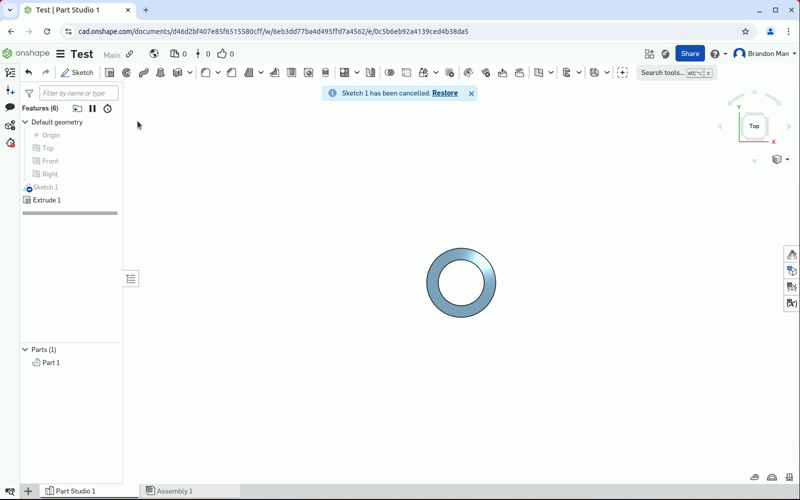
mouse_move(73, 189)
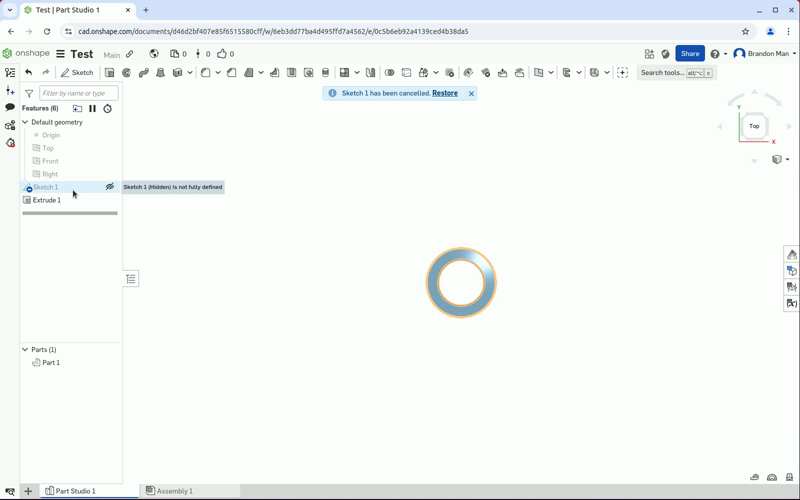
click(73, 189)
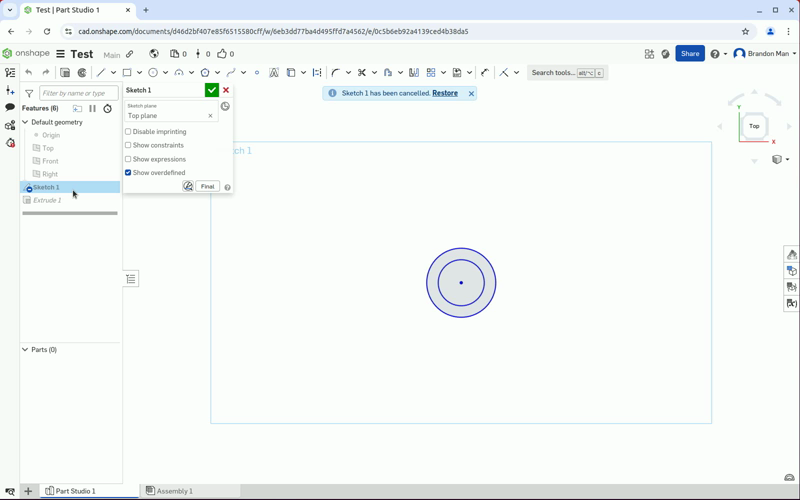
mouse_move(229, 92)
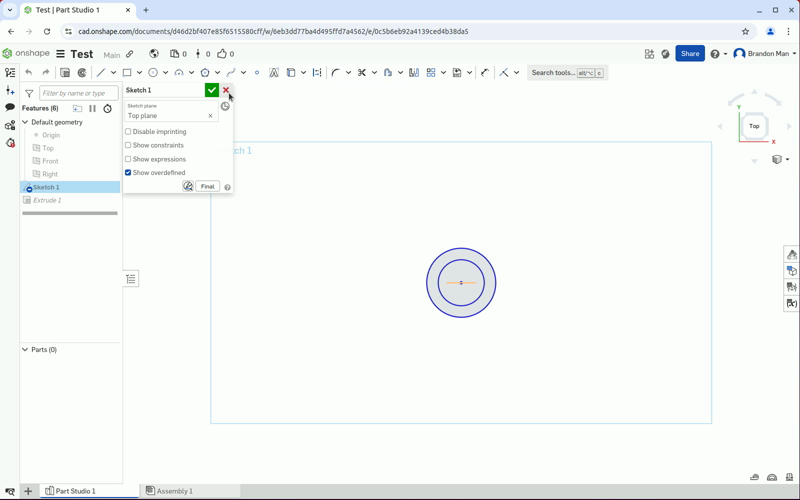
click(229, 92)
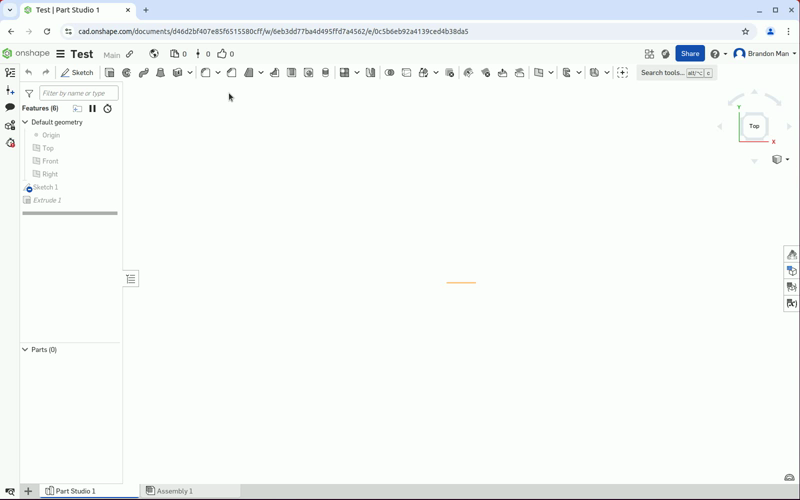
mouse_move(73, 352)
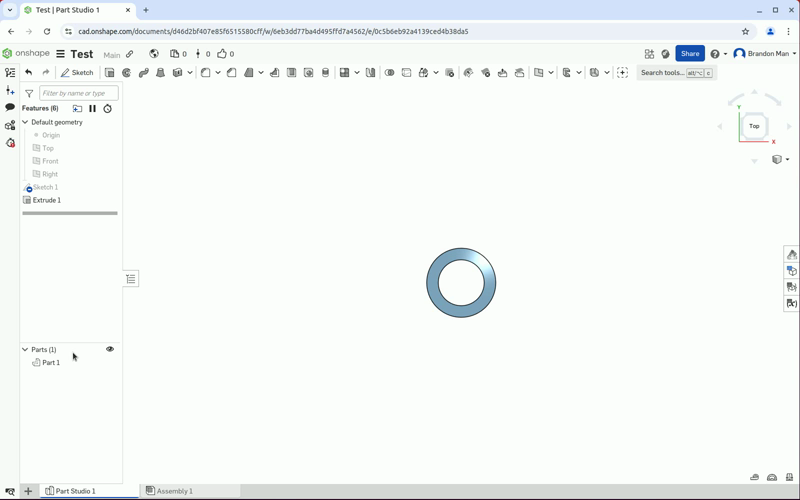
key(y)
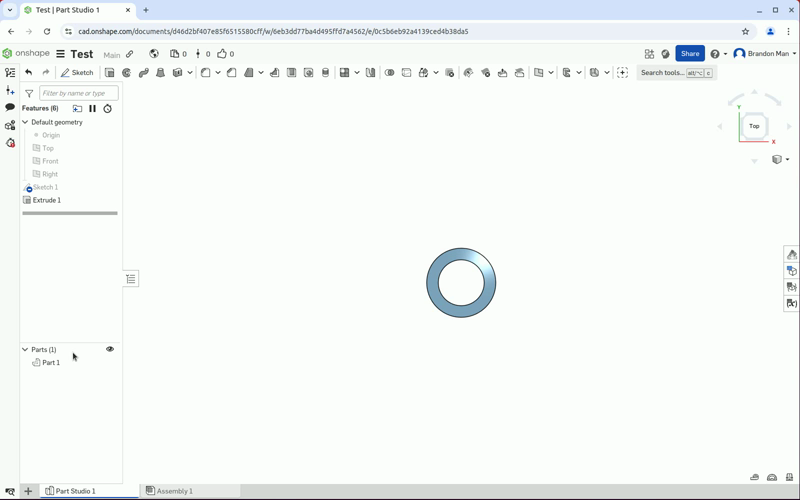
key(shift+p)
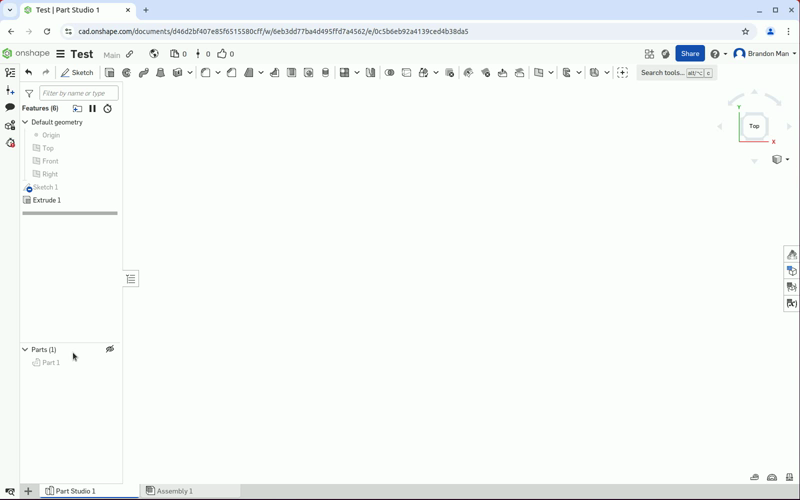
key(space)
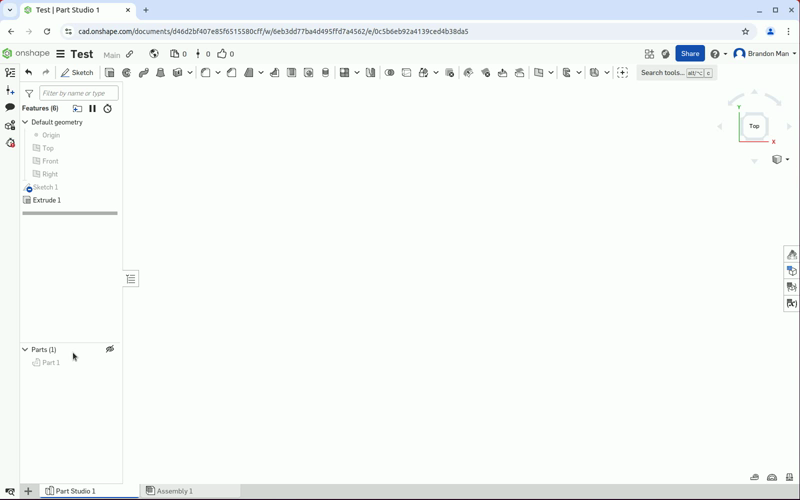
key_down(shift)
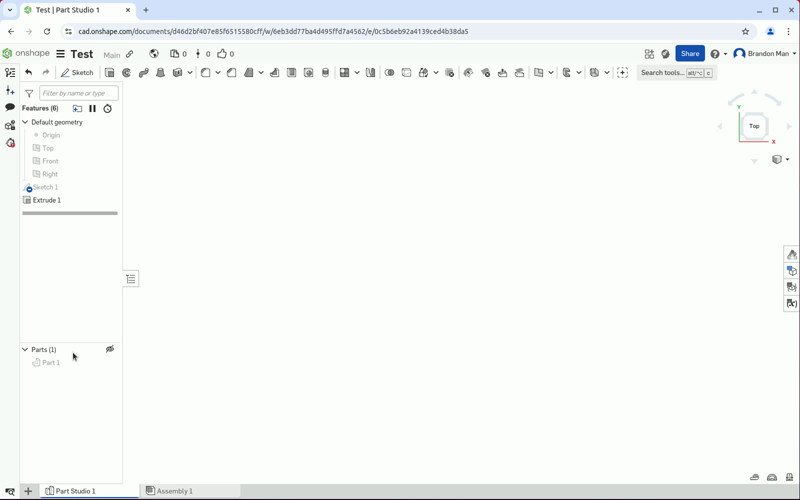
key(up)
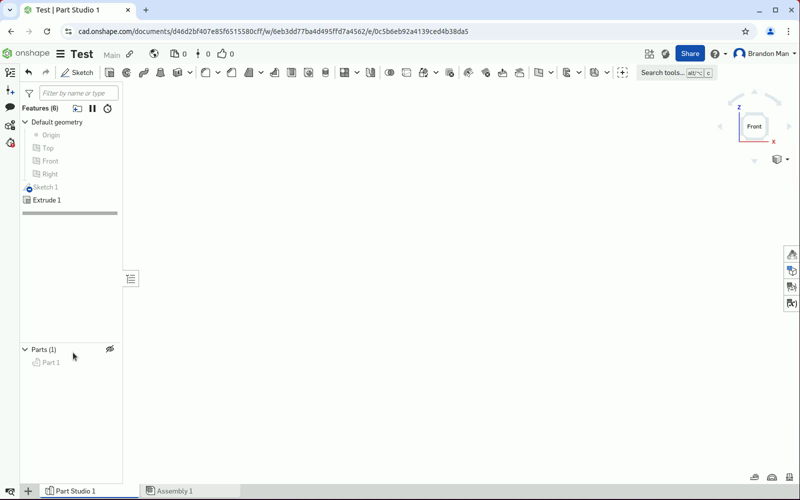
key_up(shift)
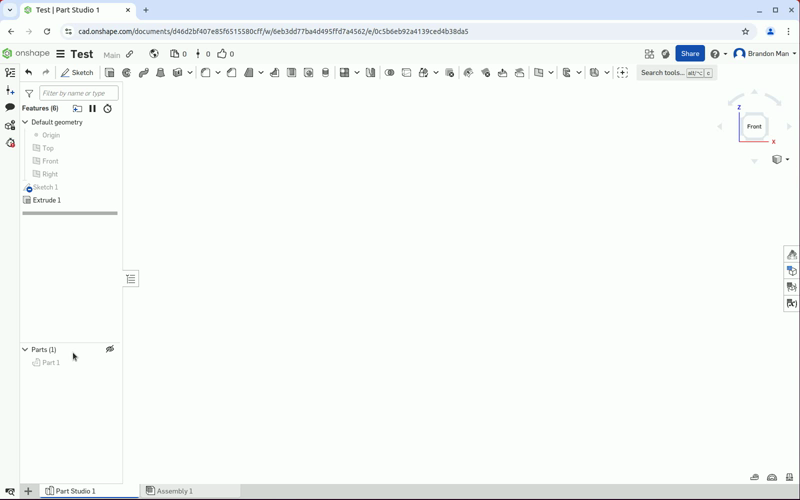
mouse_move(73, 352)
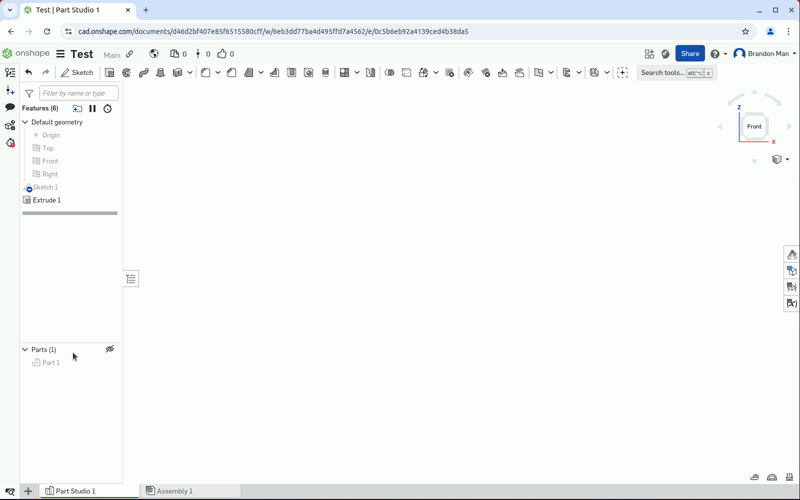
key(shift+y)
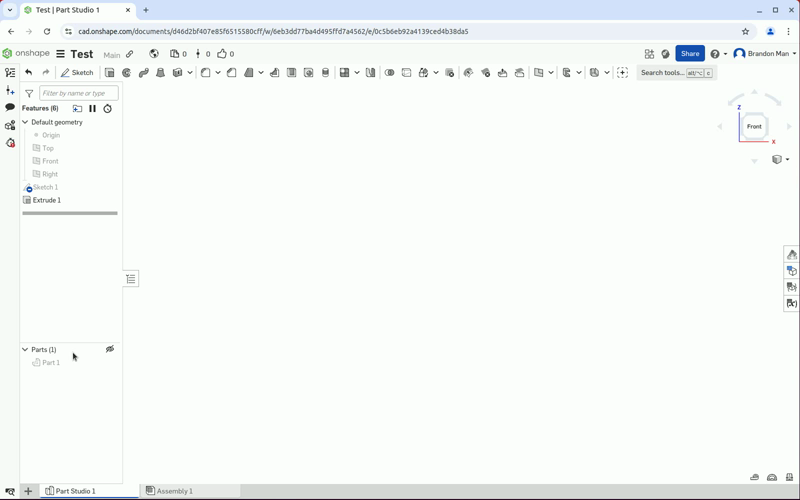
key(shift+s)
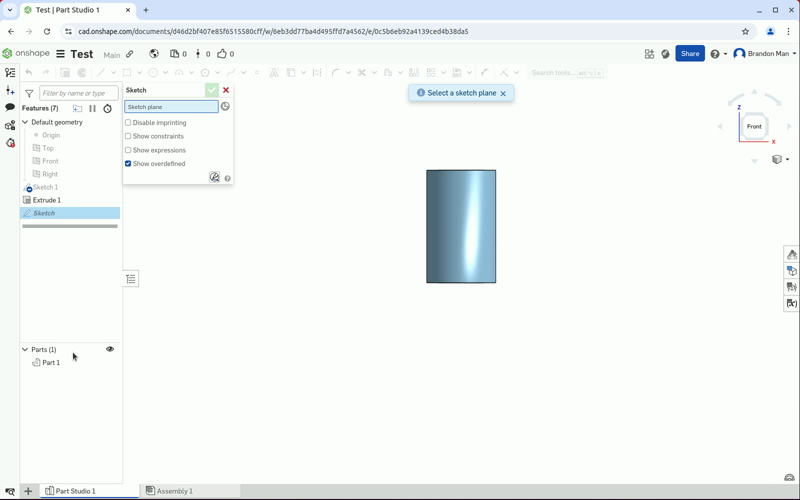
mouse_move(73, 163)
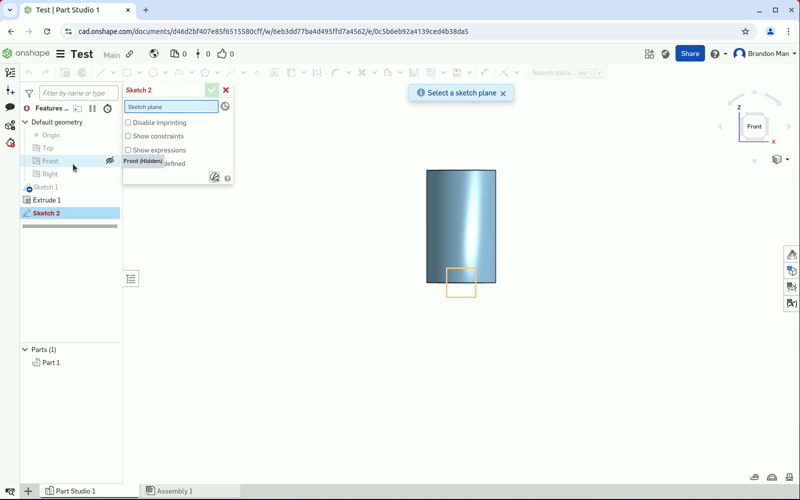
click(73, 163)
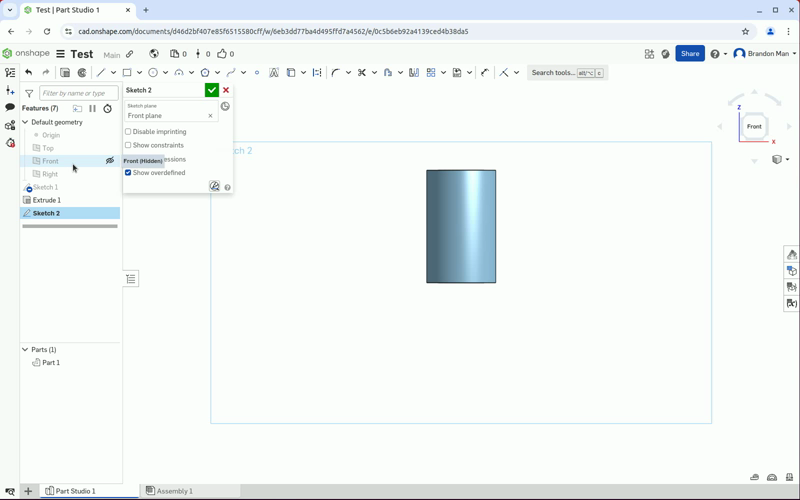
mouse_move(73, 352)
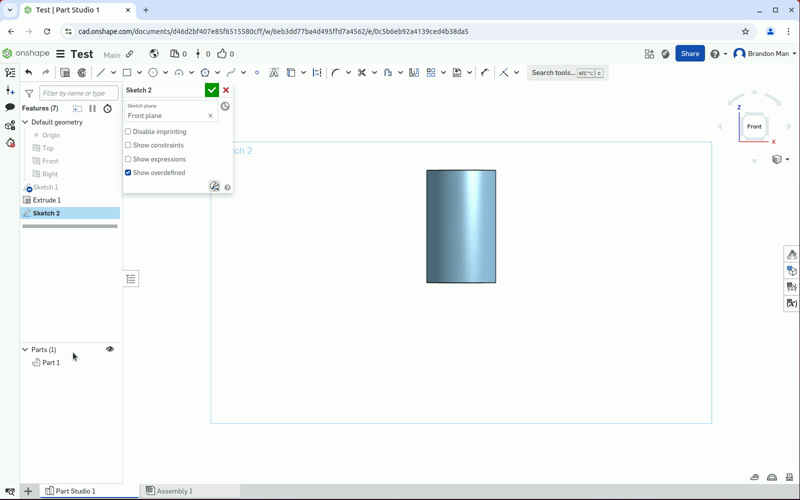
key(y)
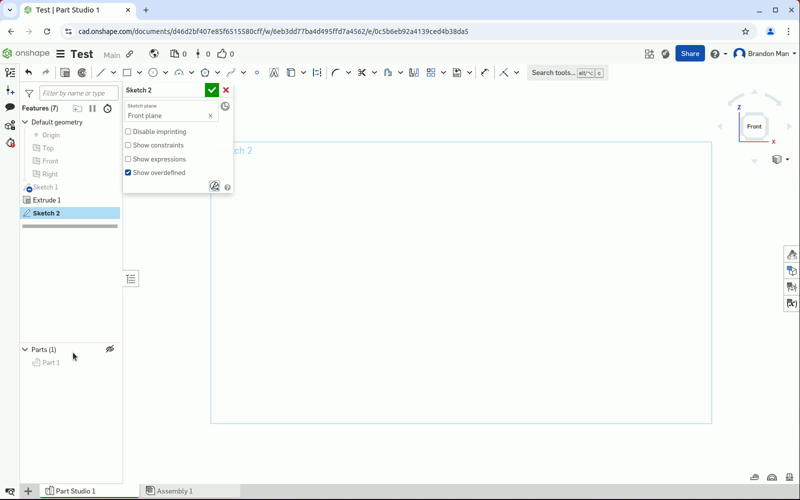
key(c)
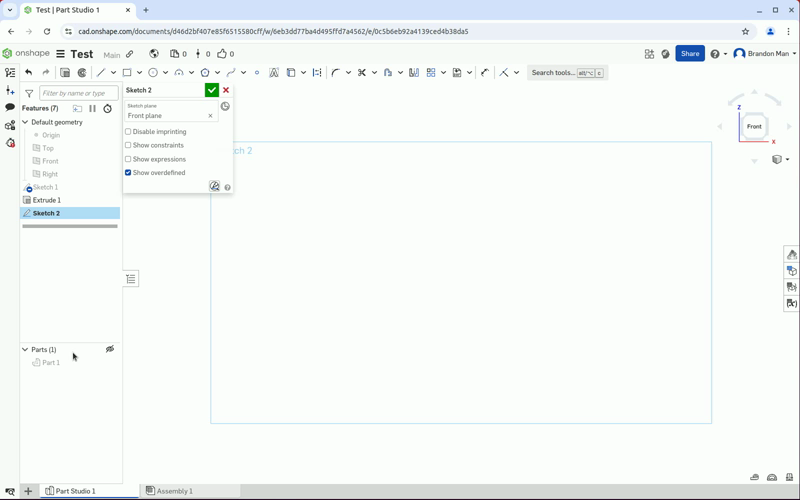
key_down(shift)
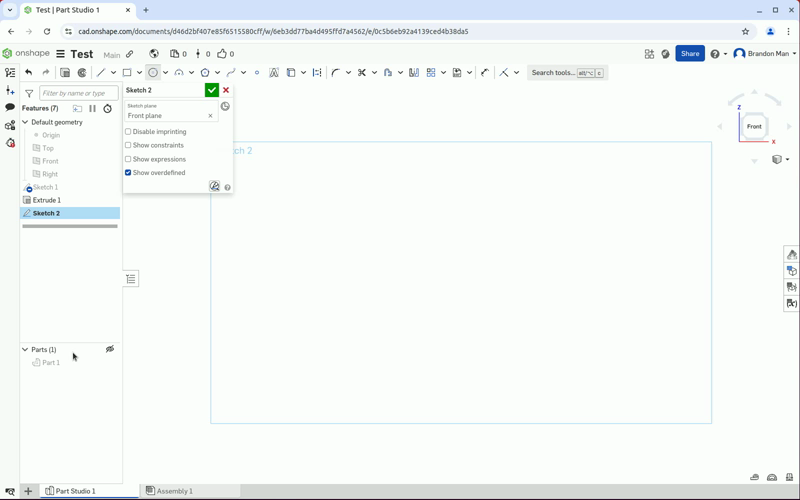
mouse_move(460, 226)
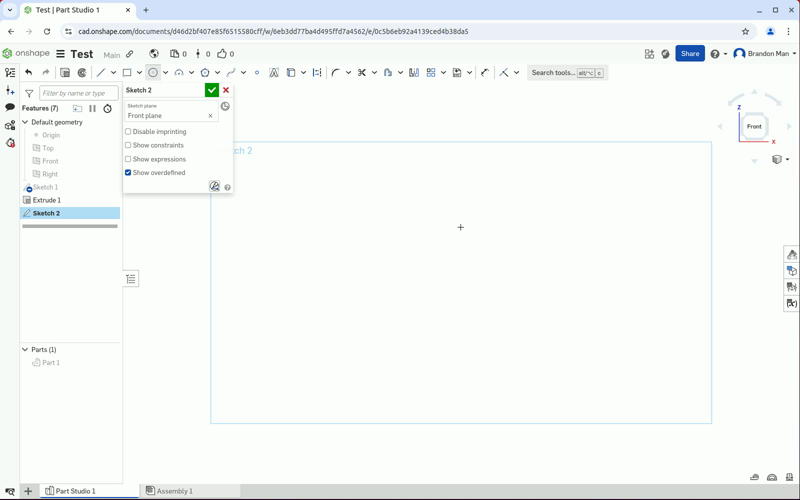
click(460, 226)
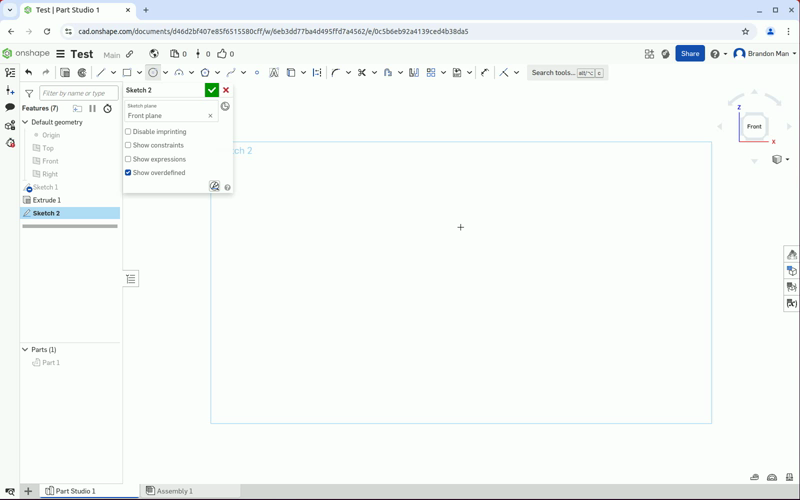
key_up(shift)
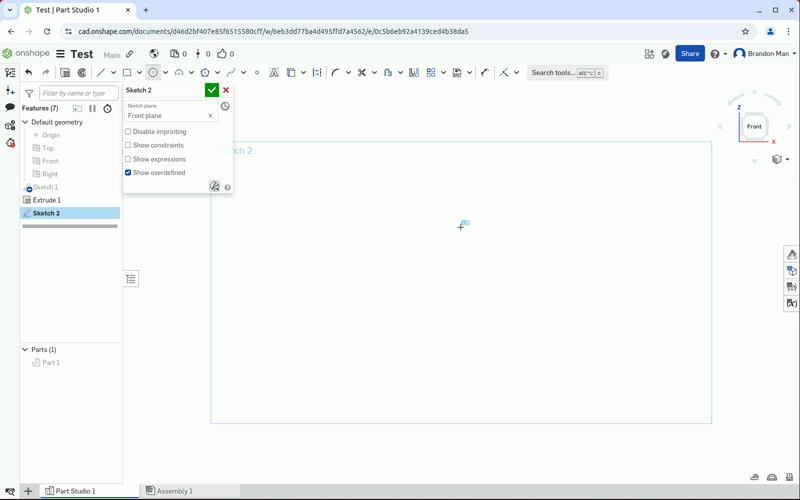
mouse_move(470, 226)
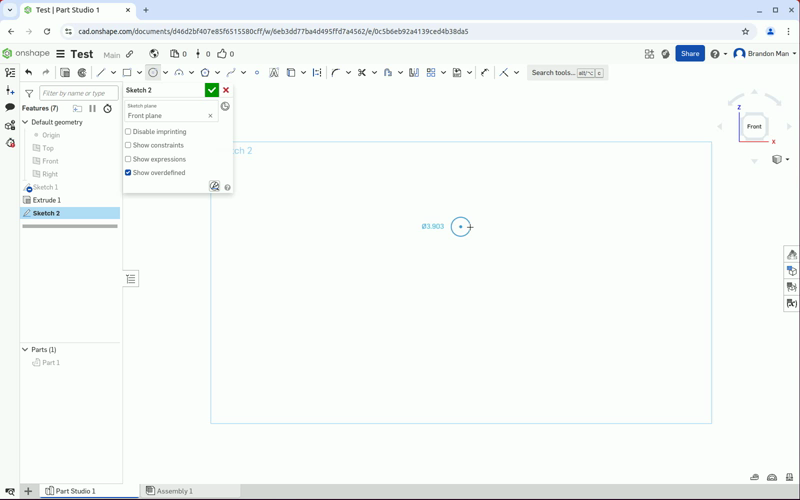
click(470, 226)
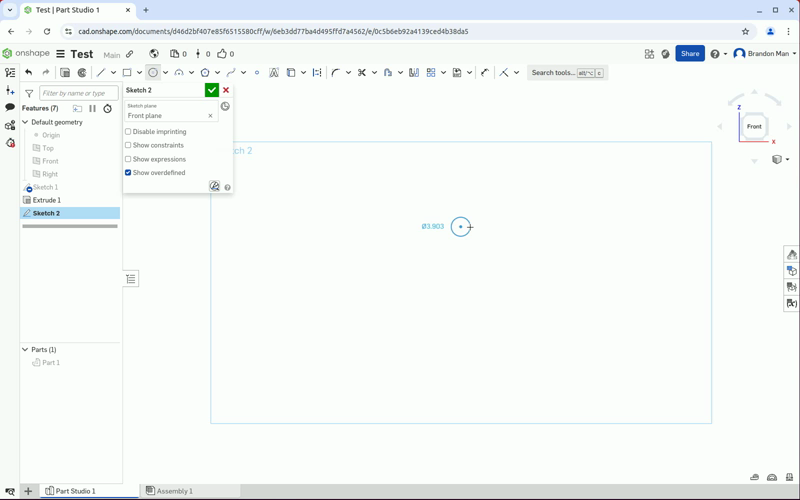
key(esc)
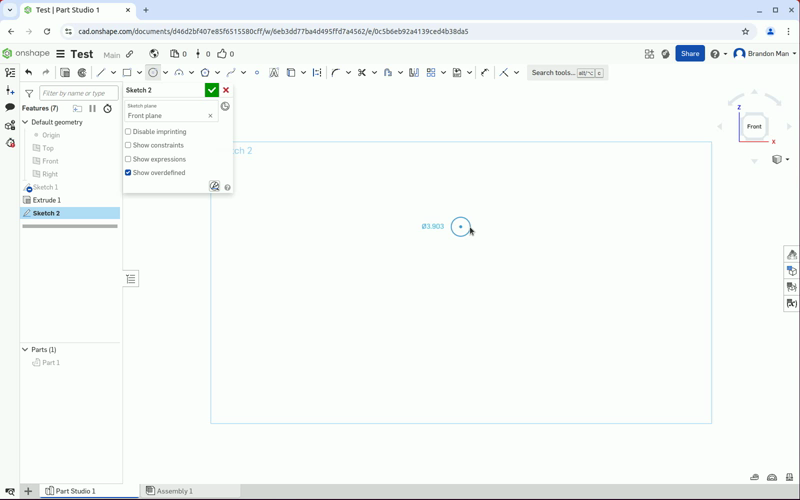
mouse_move(465, 233)
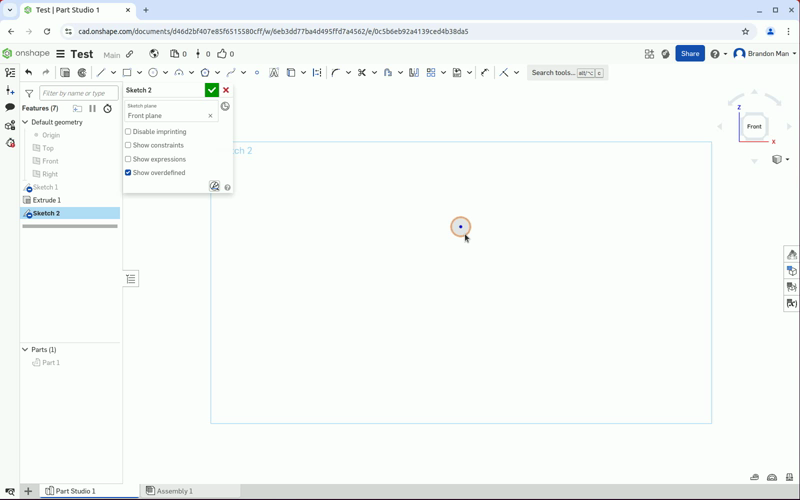
scroll(6)
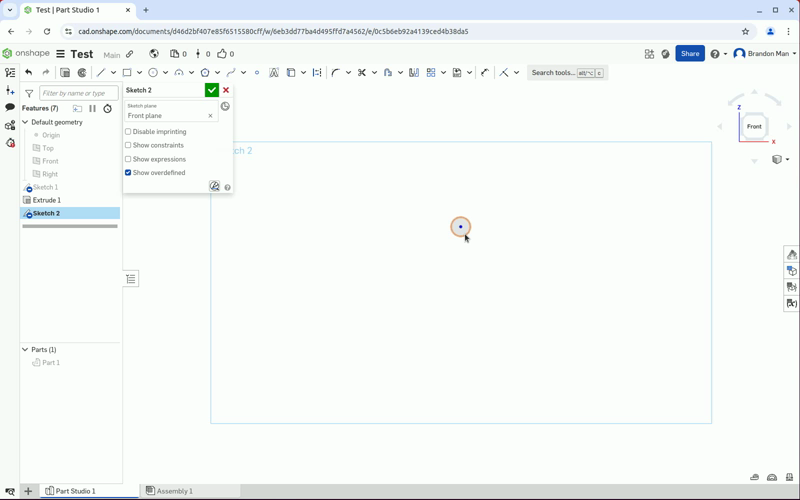
scroll(6)
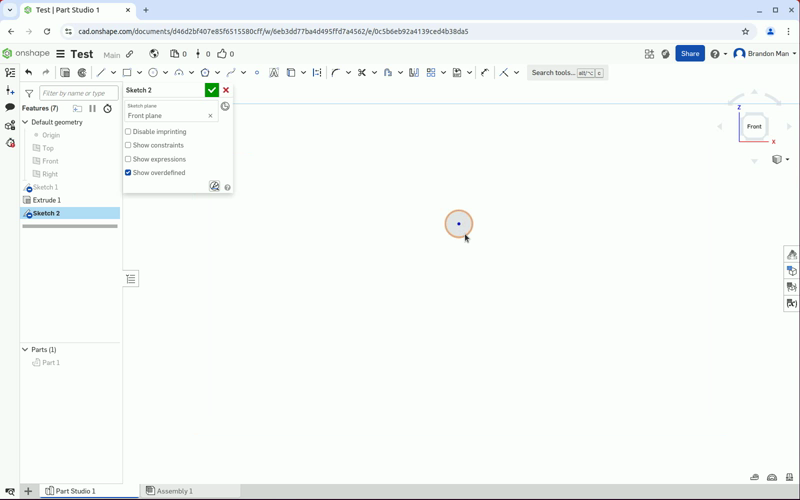
scroll(6)
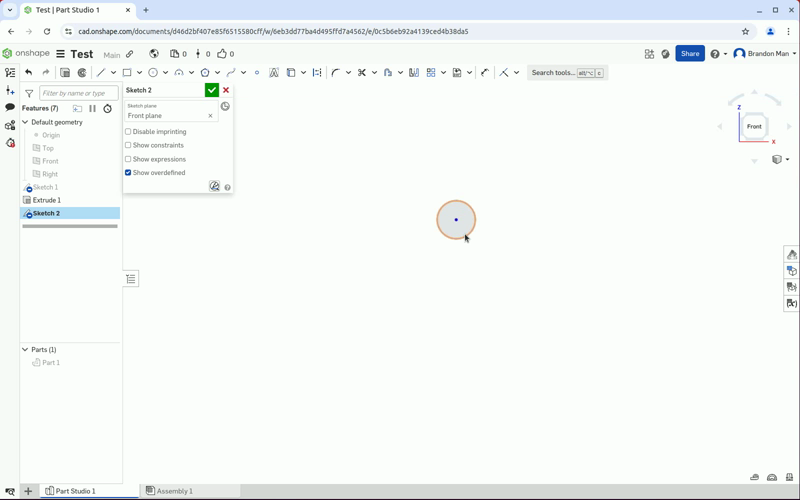
scroll(6)
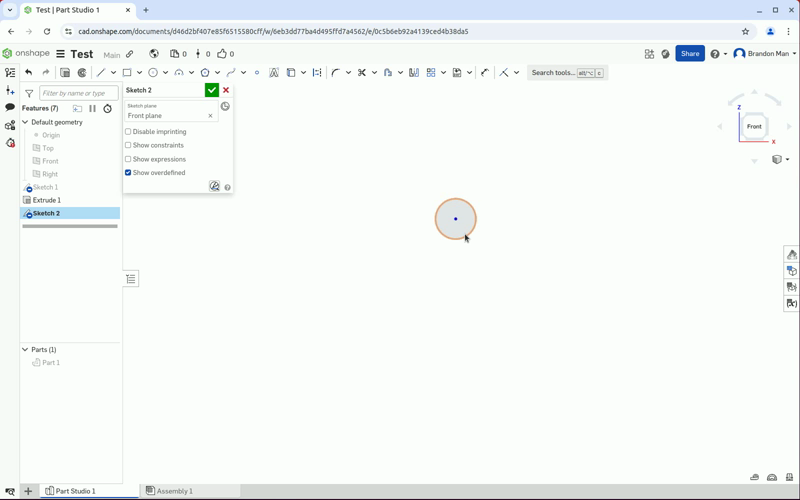
scroll(6)
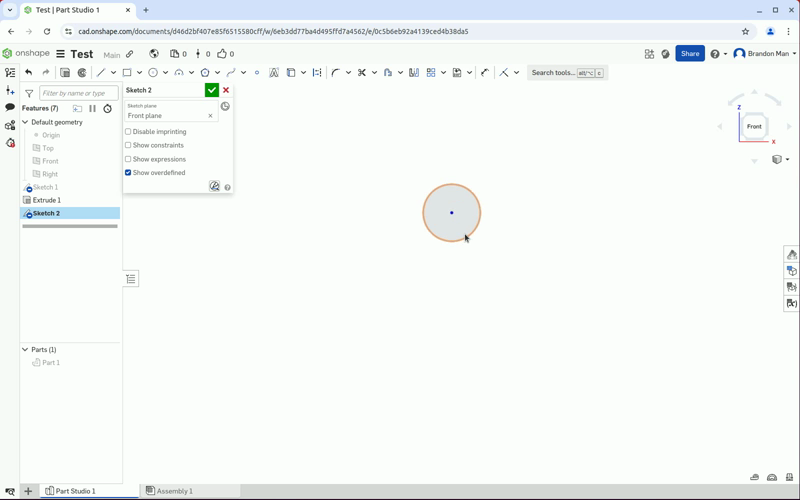
scroll(6)
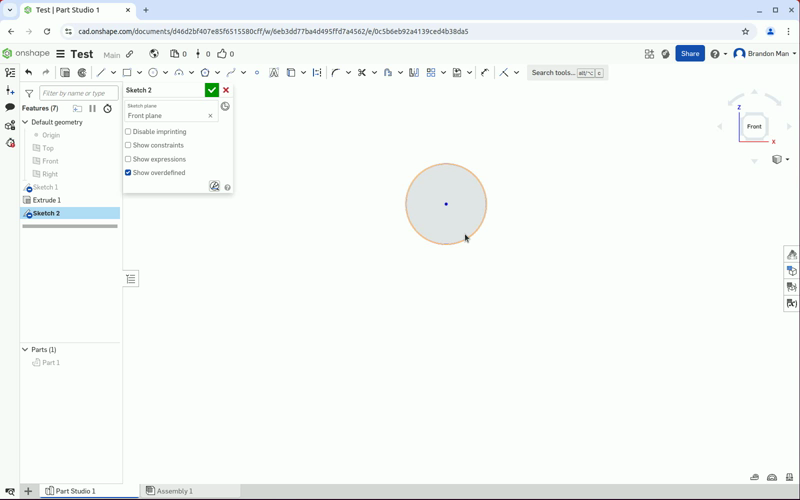
scroll(6)
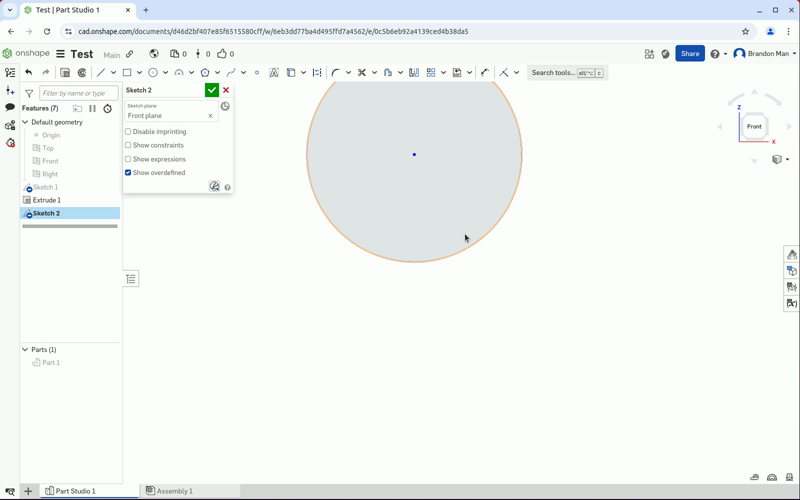
click(465, 233)
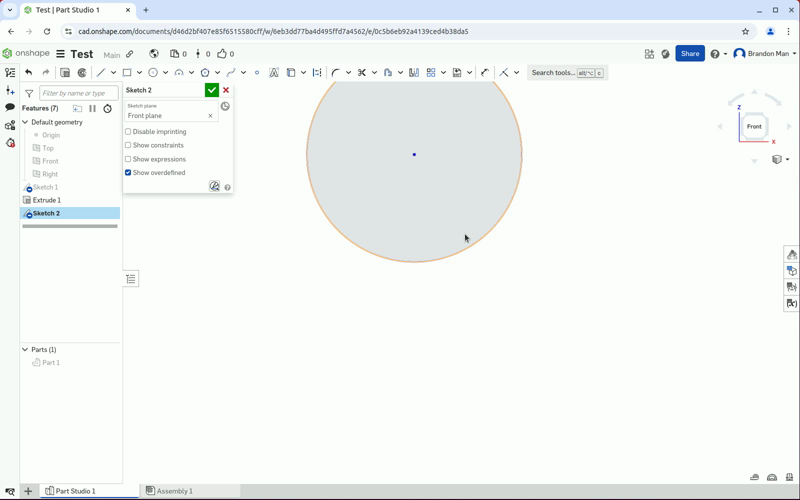
scroll(-6)
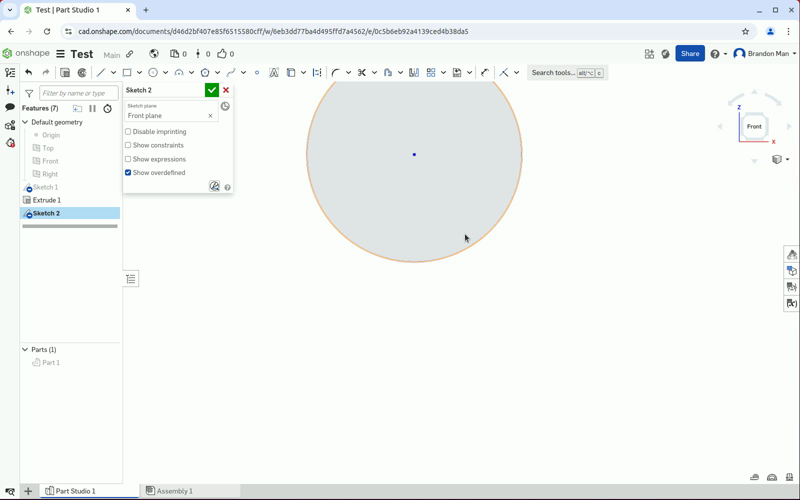
scroll(-6)
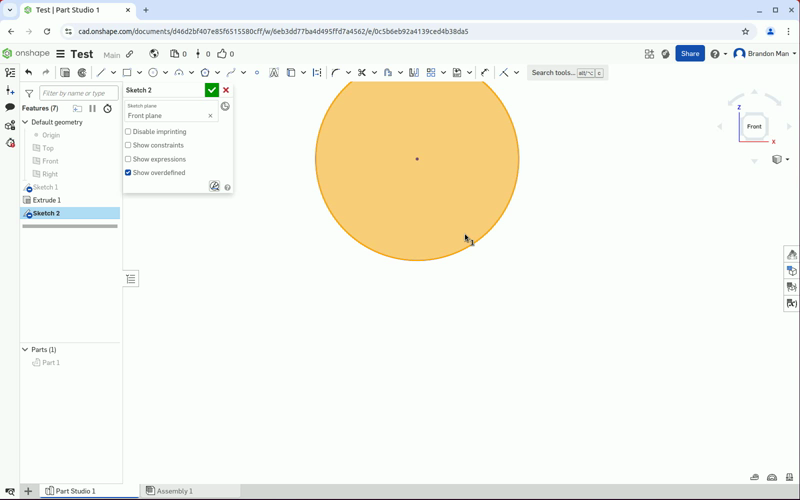
scroll(-6)
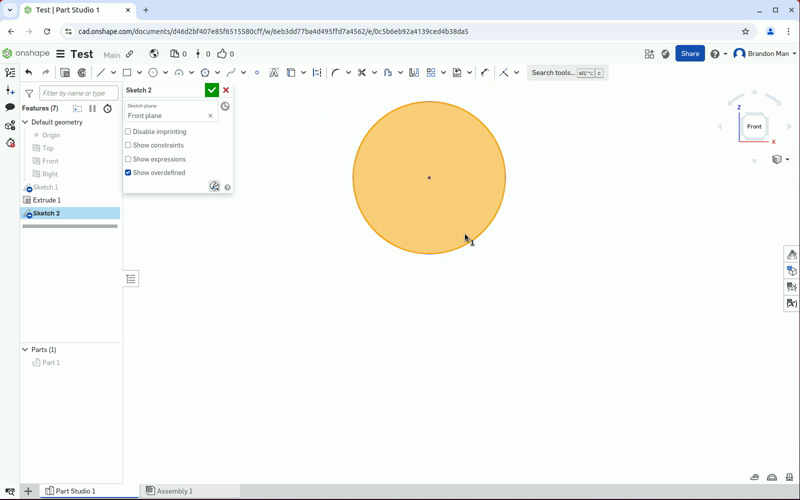
scroll(-6)
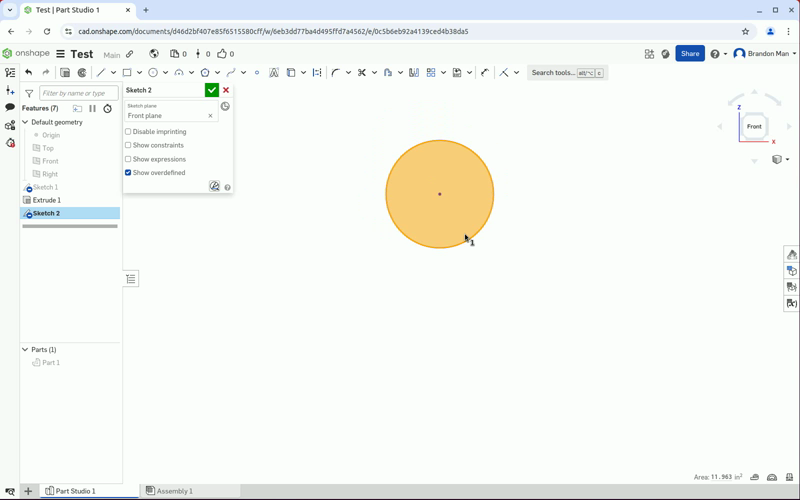
scroll(-6)
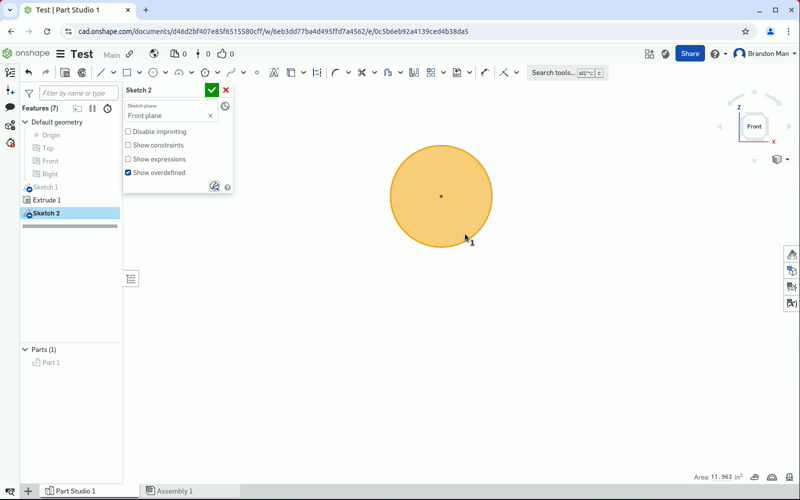
scroll(-6)
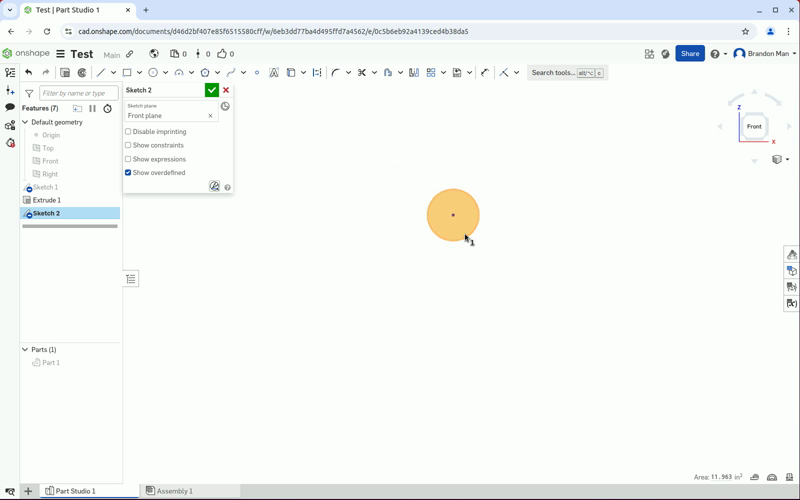
scroll(-6)
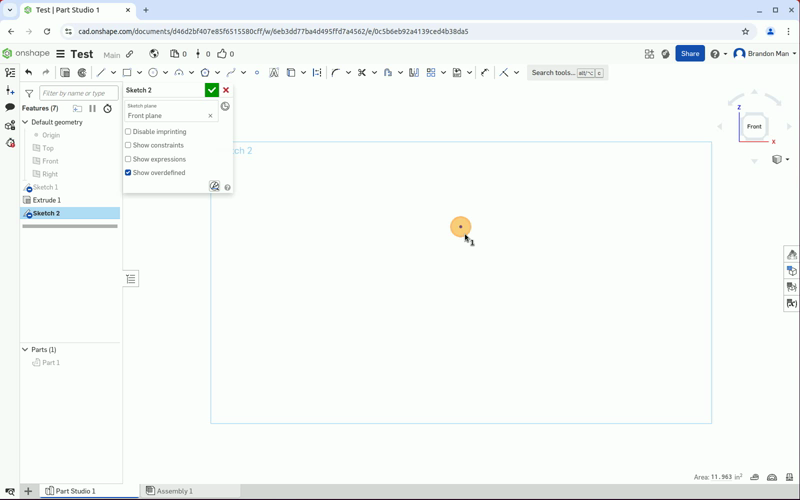
mouse_move(73, 352)
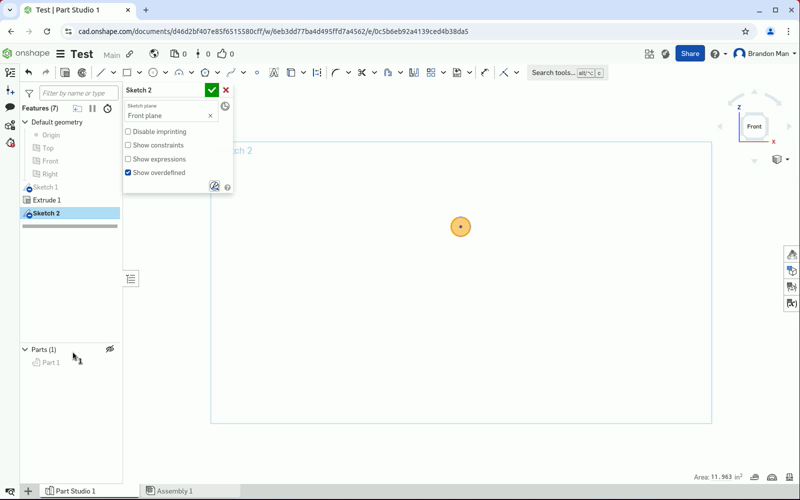
key(shift+y)
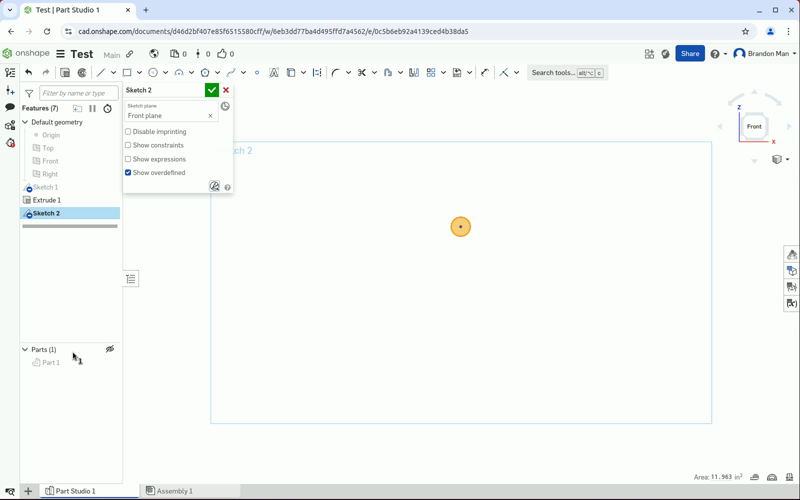
key(shift+e)
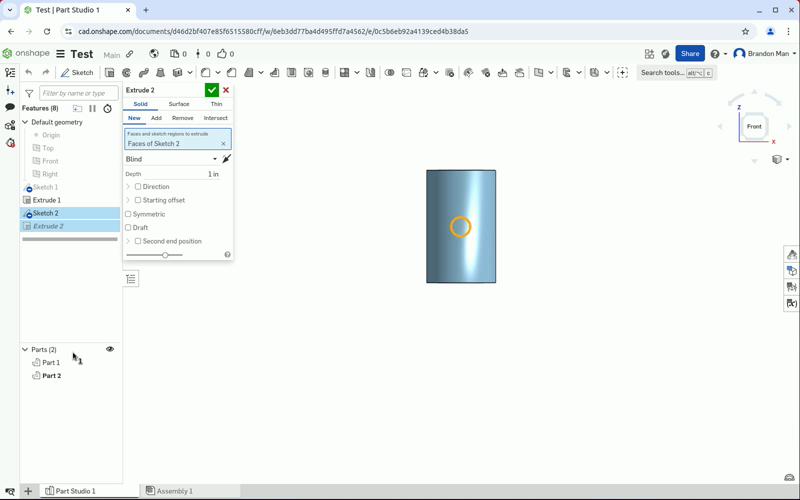
mouse_move(143, 106)
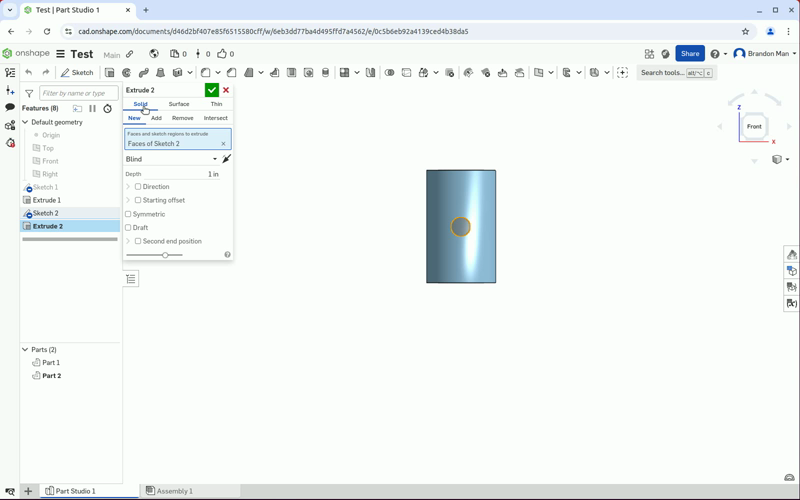
click(143, 106)
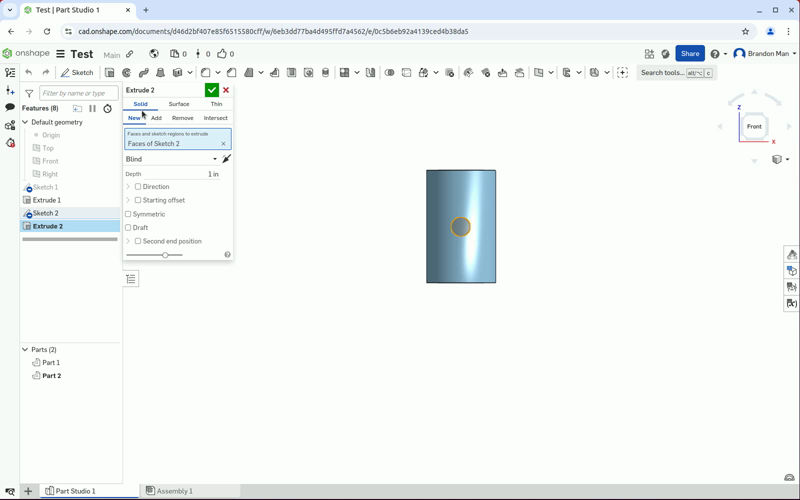
mouse_move(137, 120)
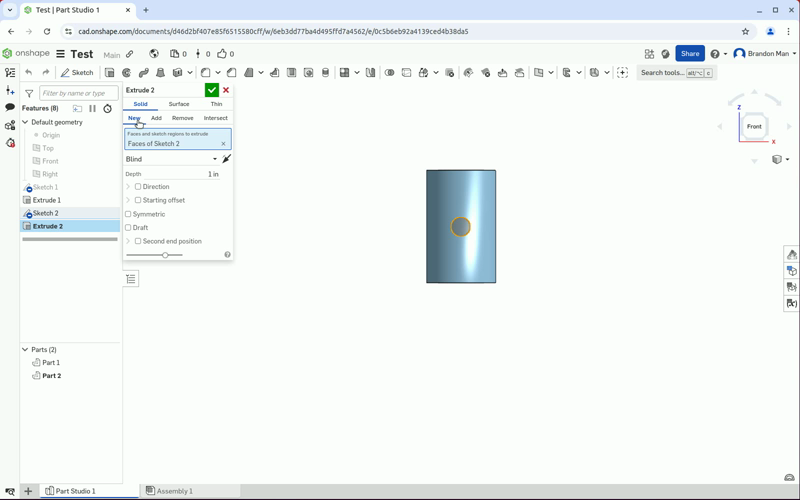
click(137, 120)
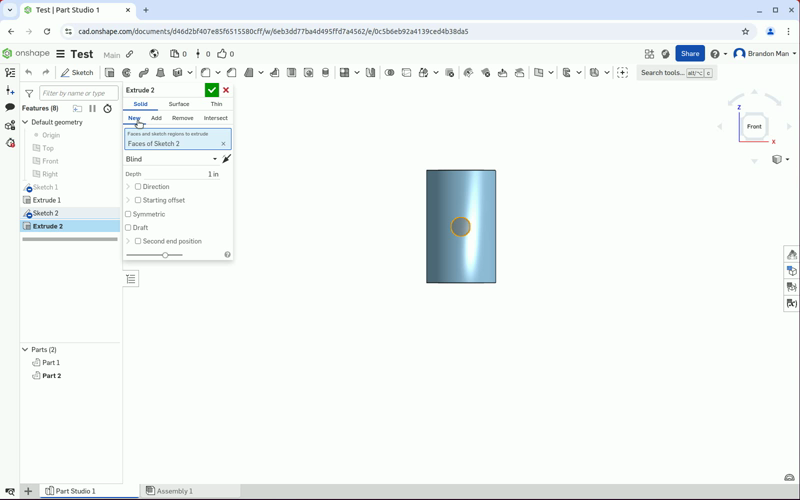
key(tab, 4)
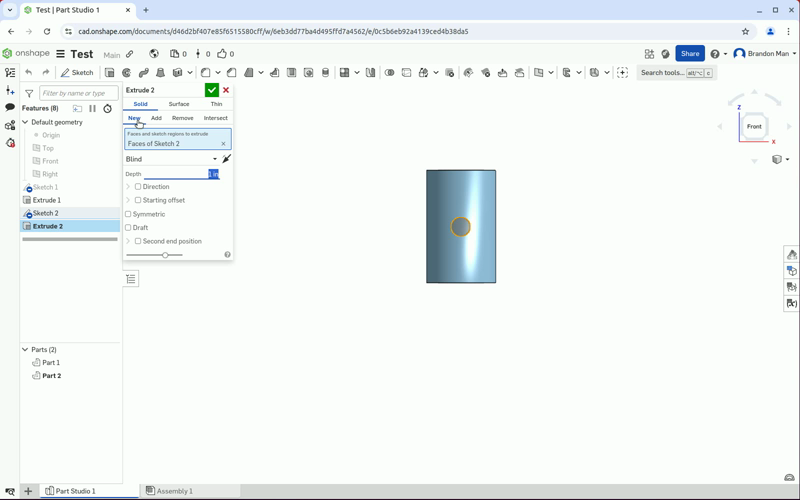
text(-11.554)
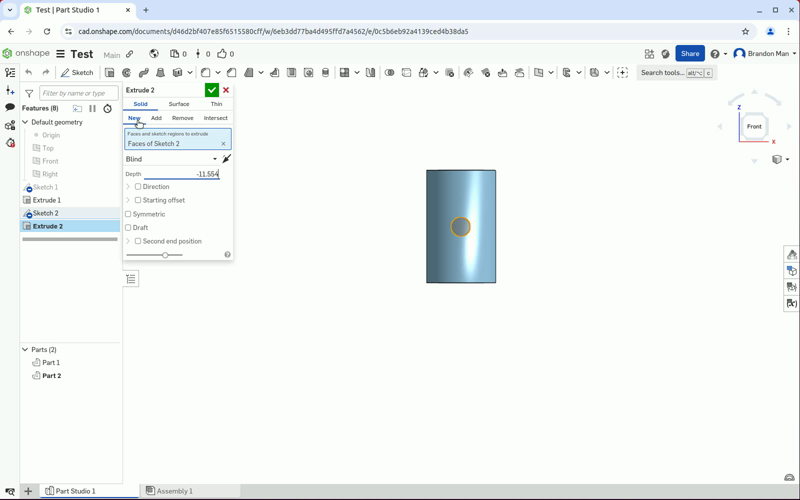
key(enter)
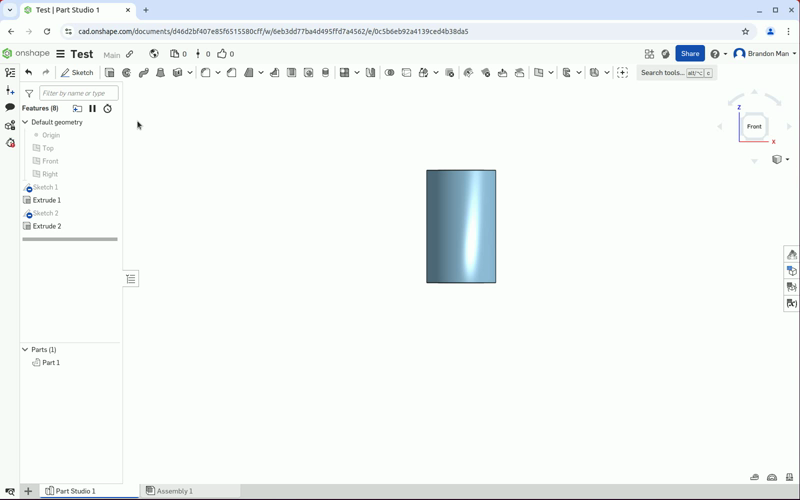
key(shift+h)
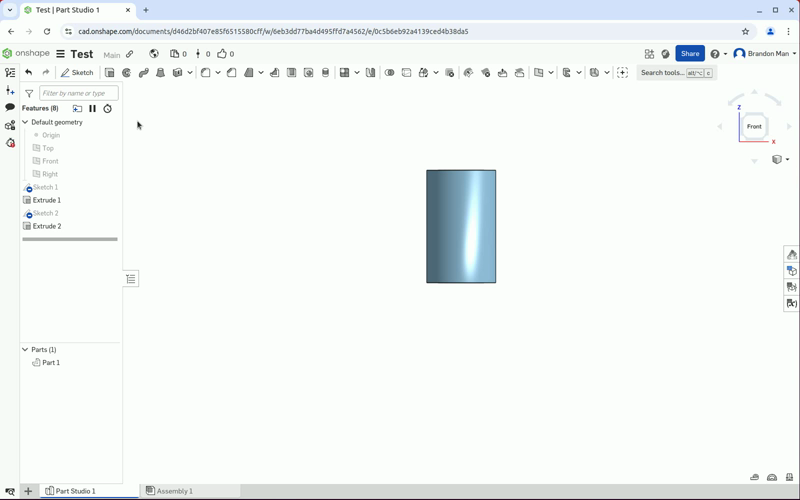
key(shift+h)
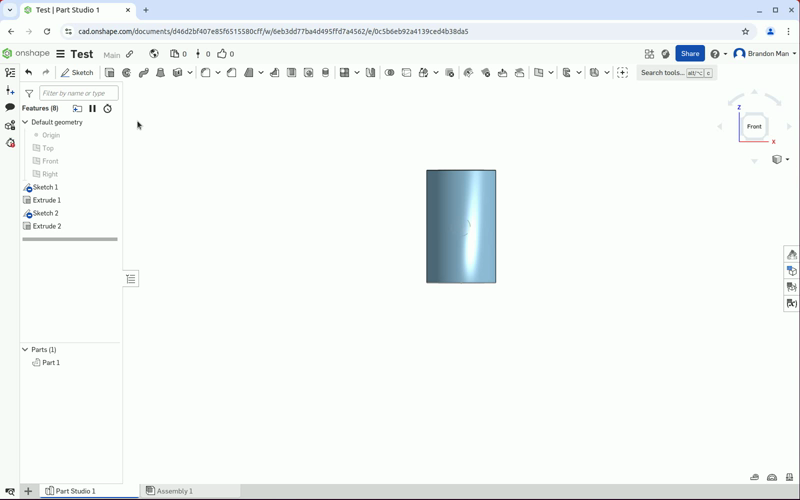
key(shift+7)
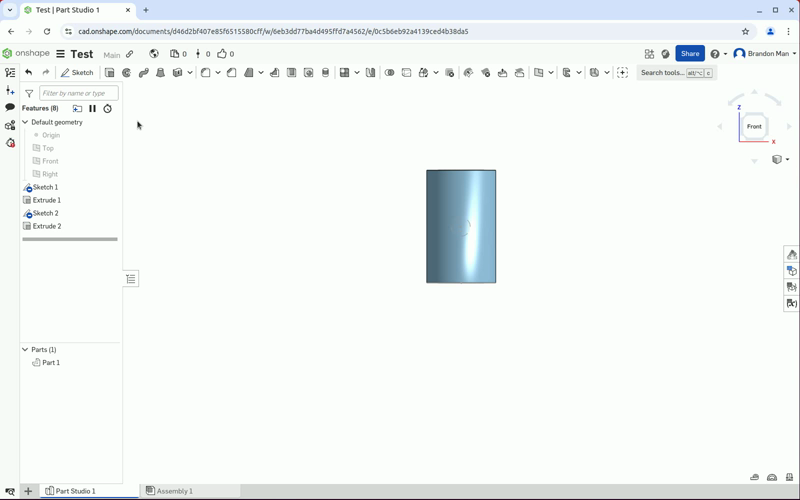
key(left, 2)
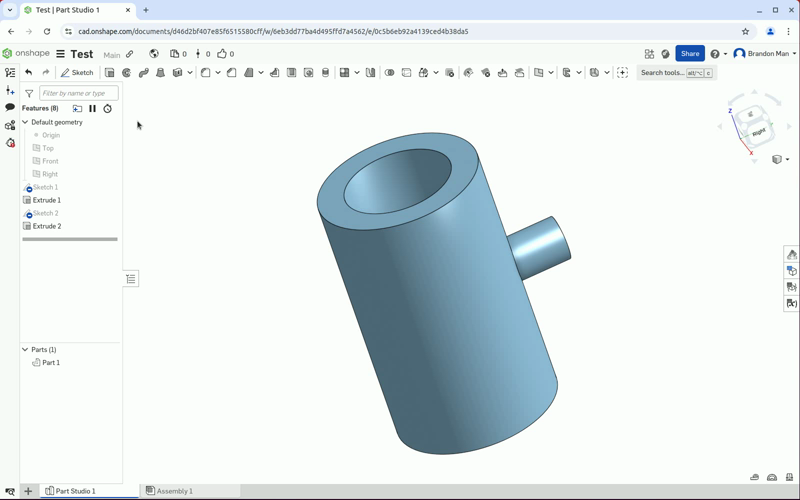
key(down, 2)
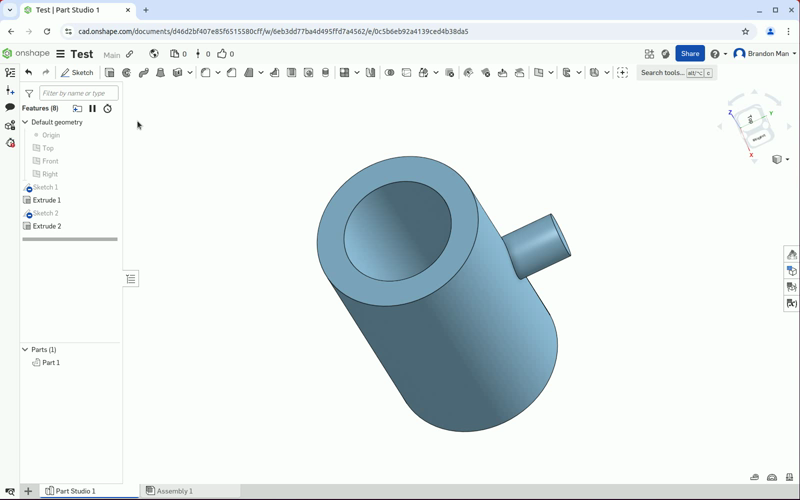
key(up, 2)
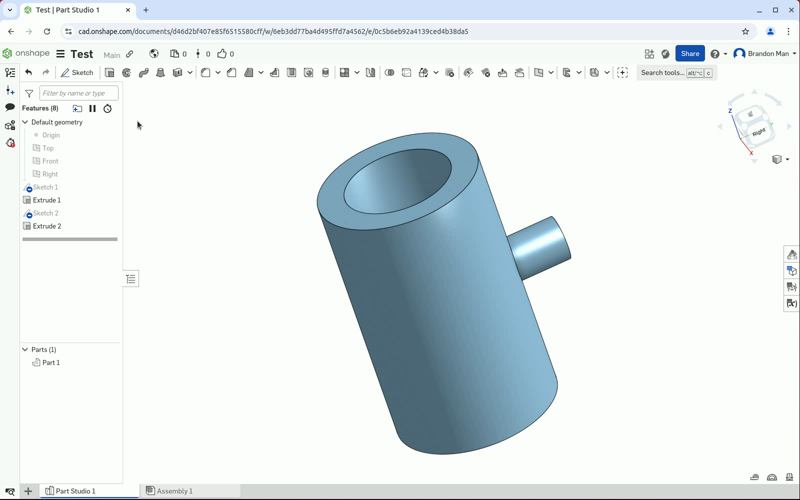
key(right, 2)
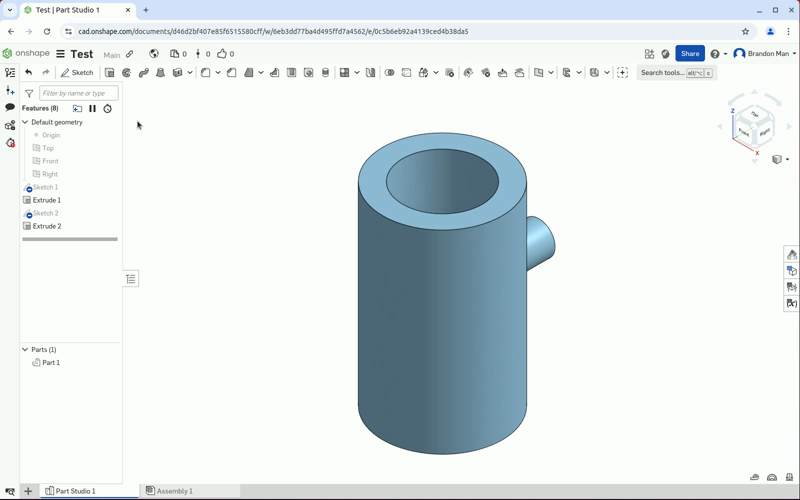
mouse_move(73, 189)
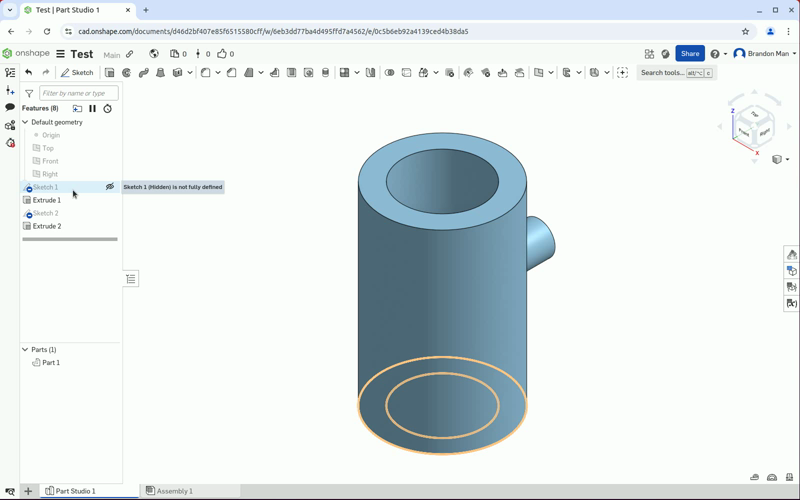
click(73, 189)